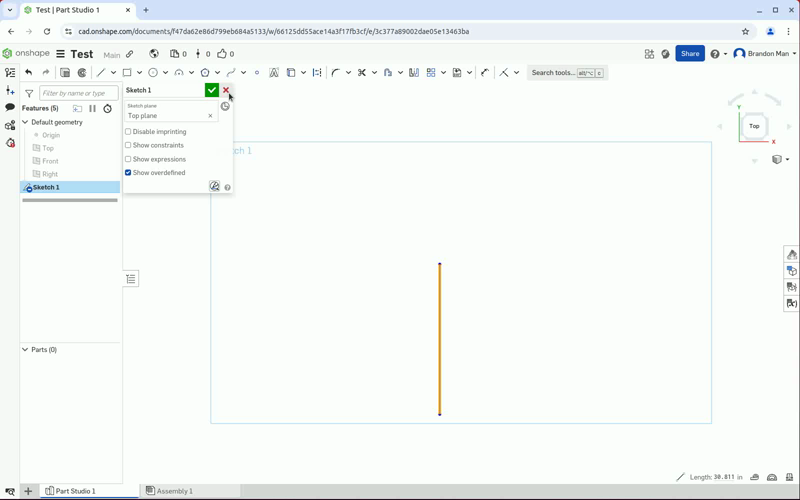
key(shift+h)
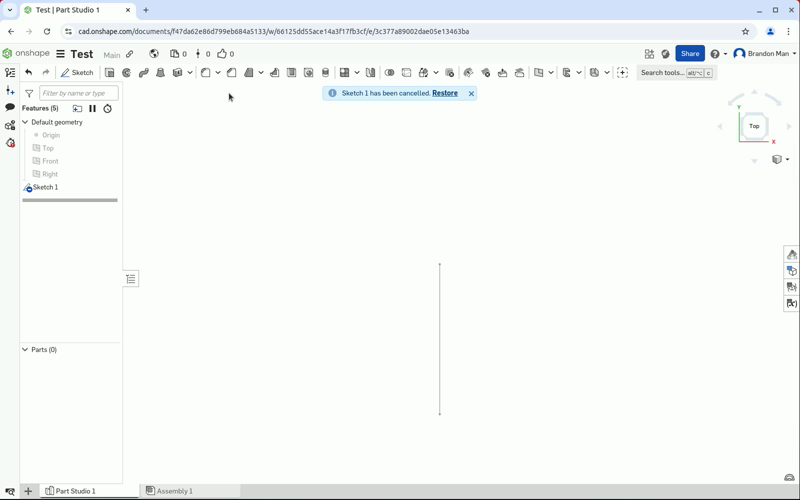
mouse_move(73, 352)
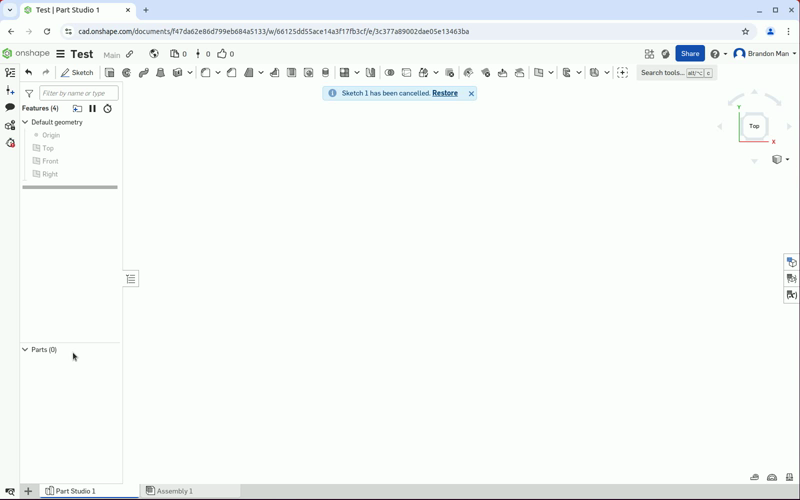
key(y)
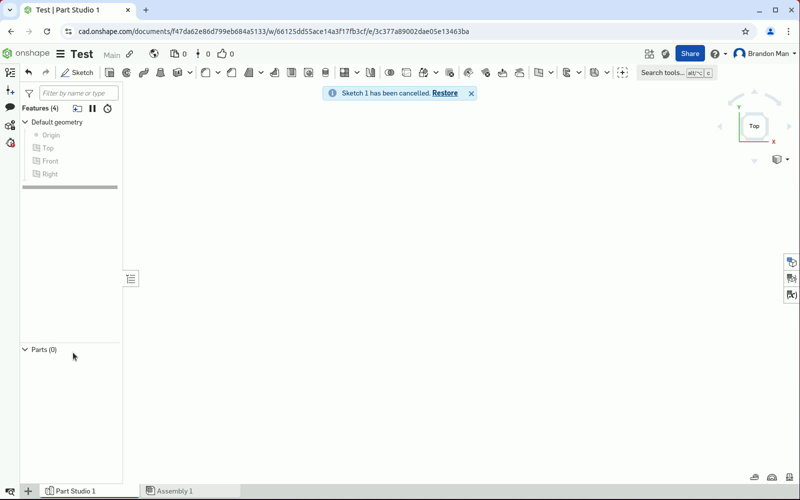
key(shift+p)
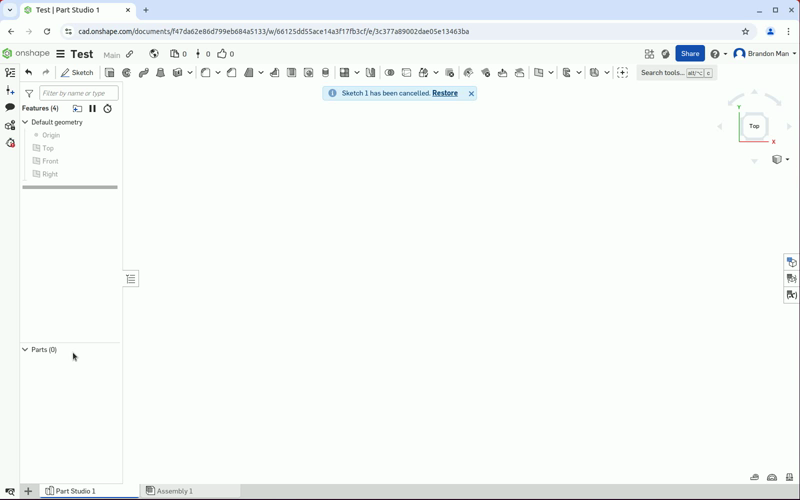
key(space)
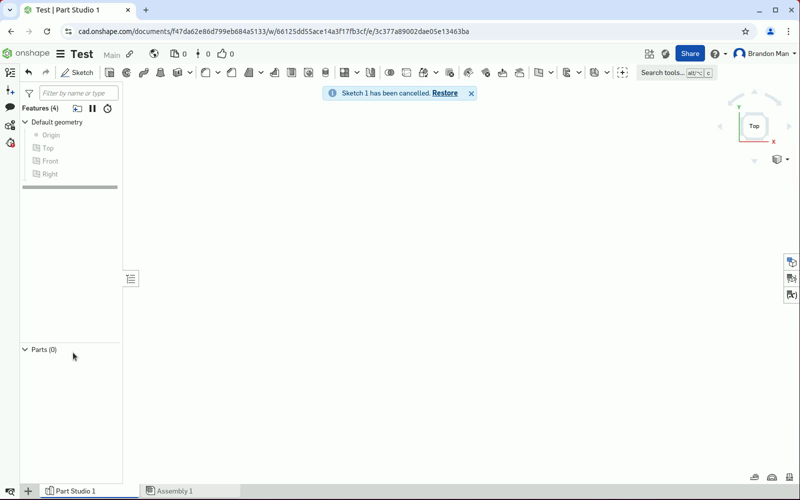
key_down(shift)
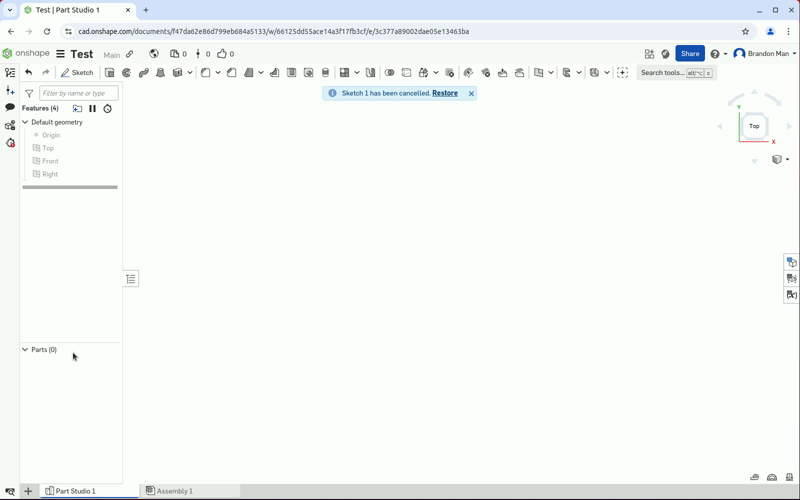
key(up)
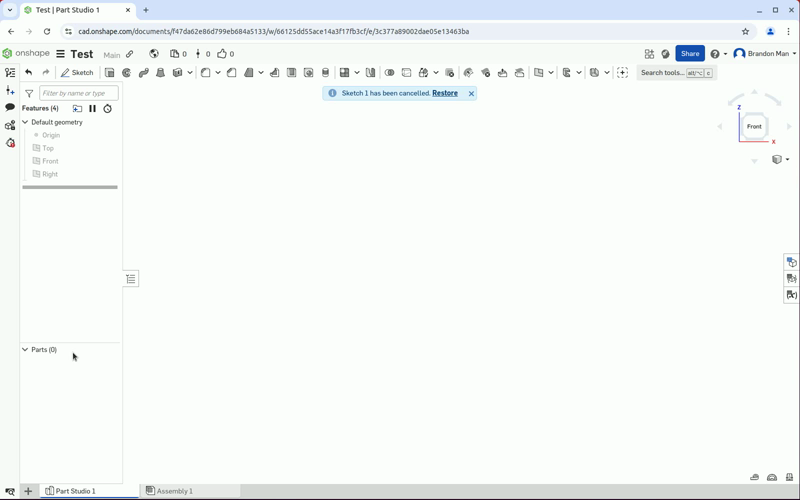
key_up(shift)
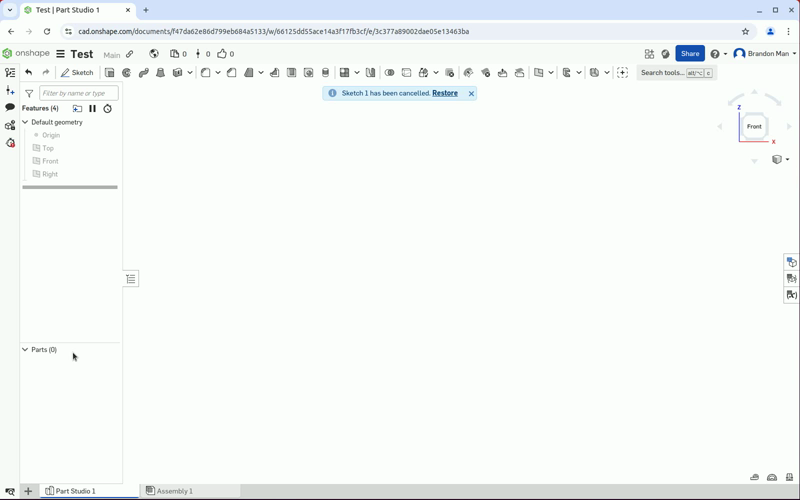
mouse_move(73, 352)
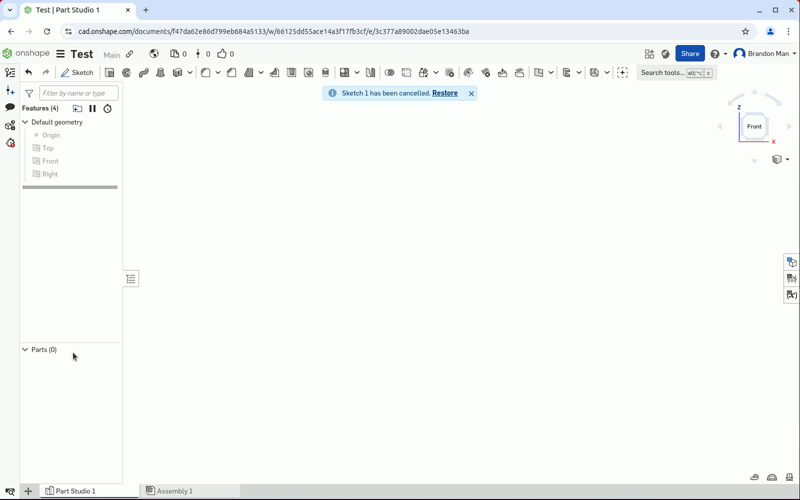
key(shift+y)
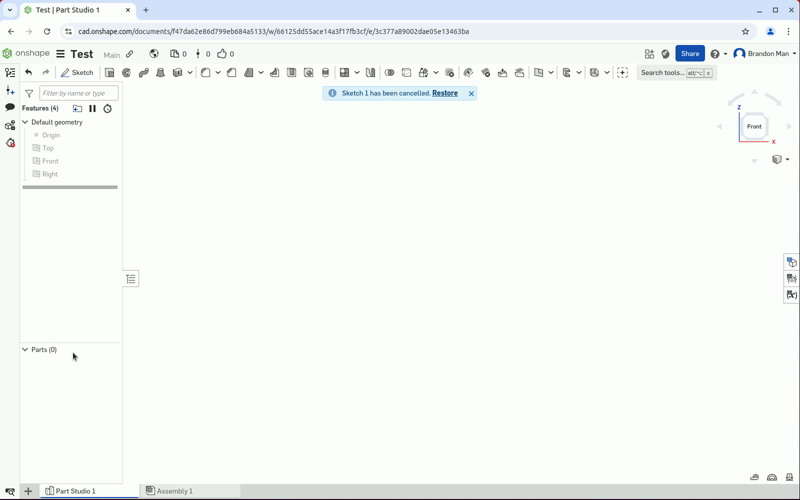
key(shift+s)
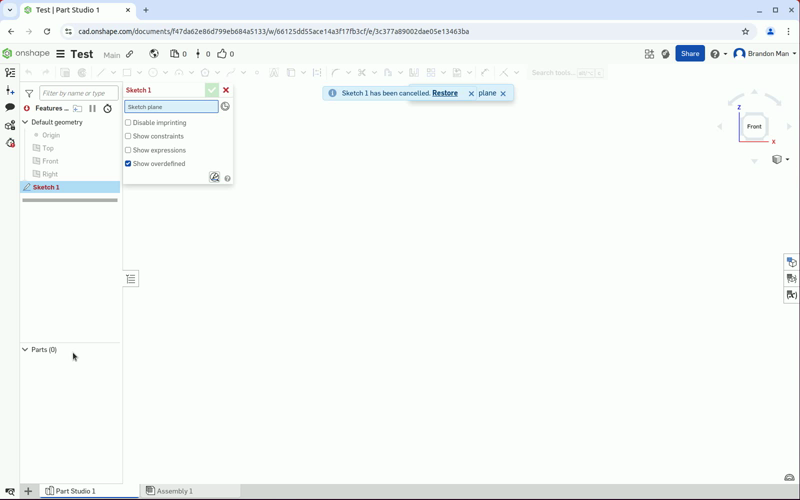
mouse_move(73, 163)
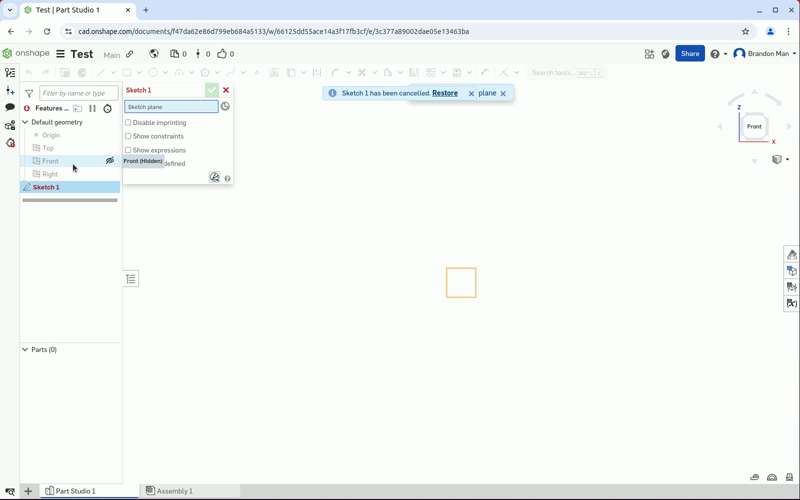
click(73, 163)
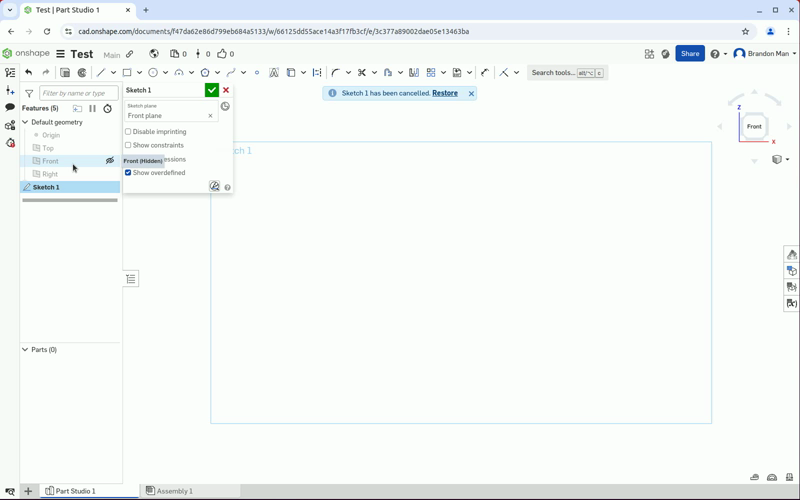
mouse_move(73, 352)
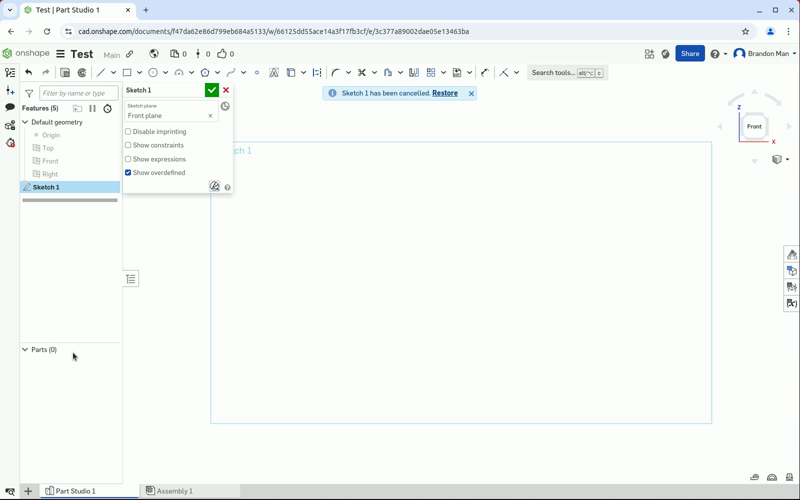
key(y)
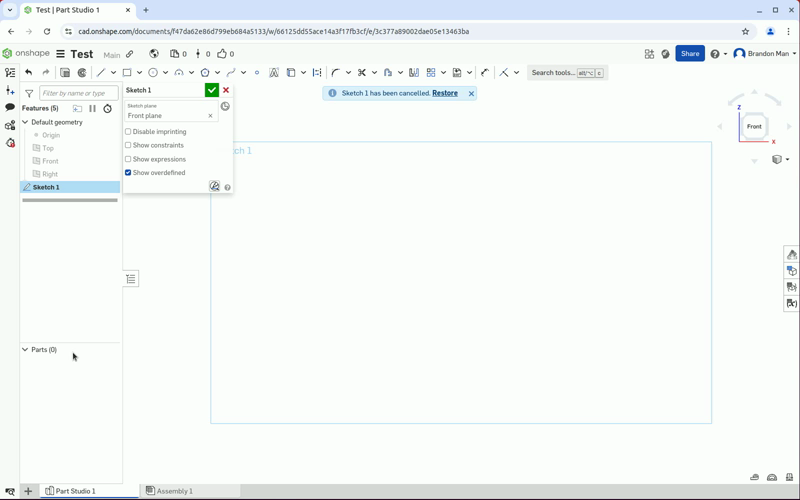
key(l)
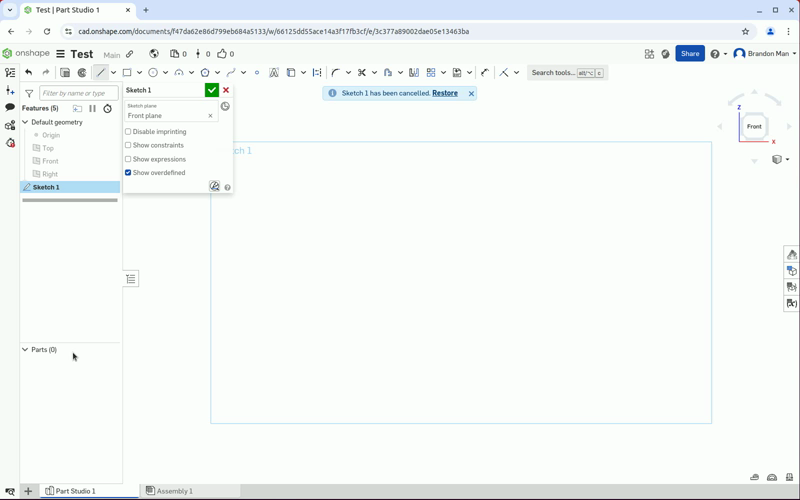
key_down(shift)
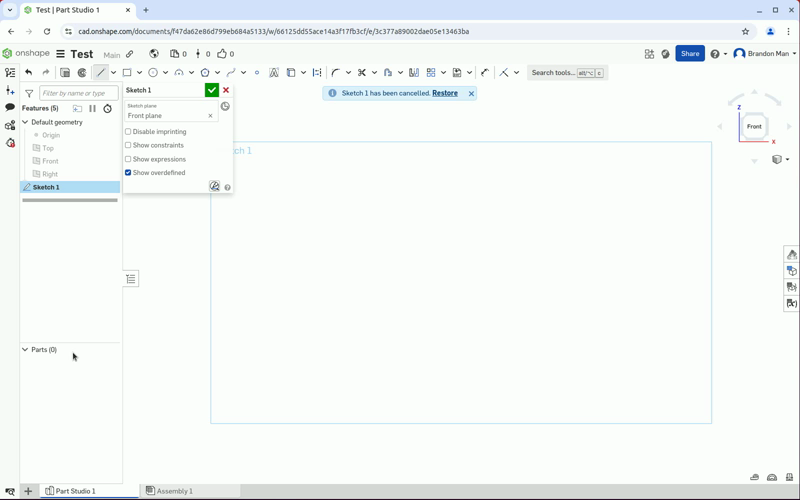
mouse_move(348, 322)
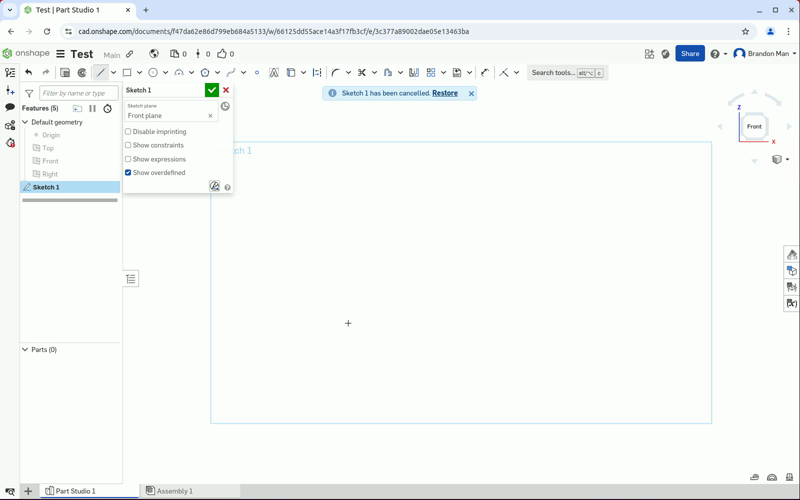
click(348, 322)
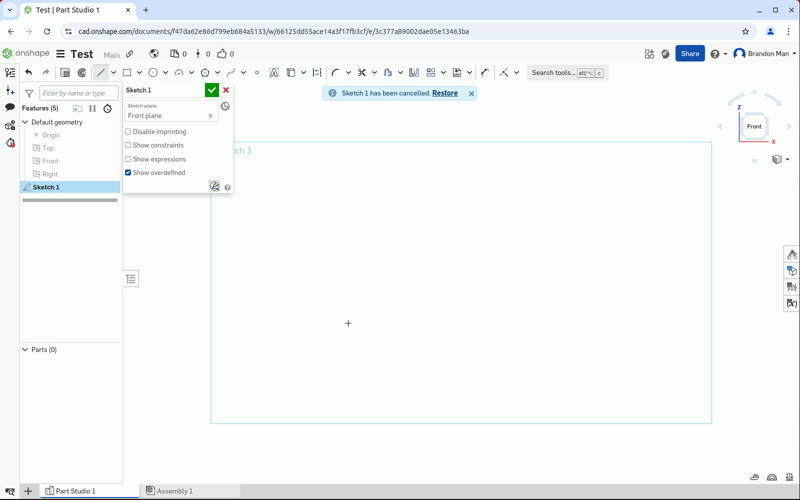
key_up(shift)
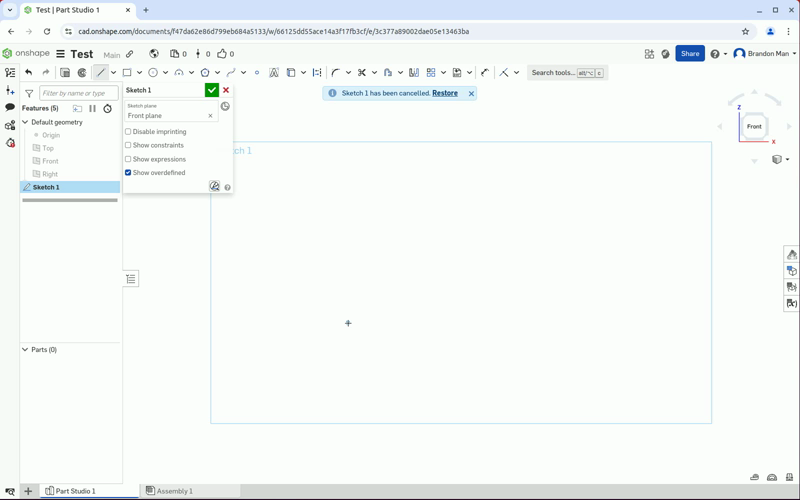
key_down(shift)
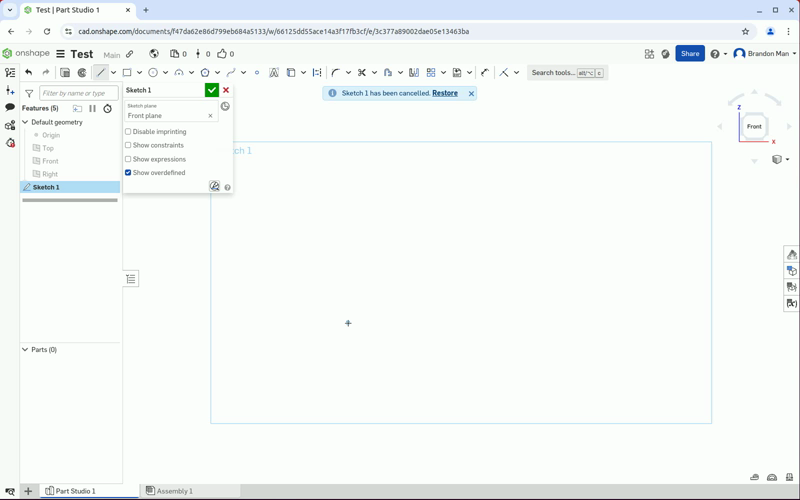
mouse_move(568, 322)
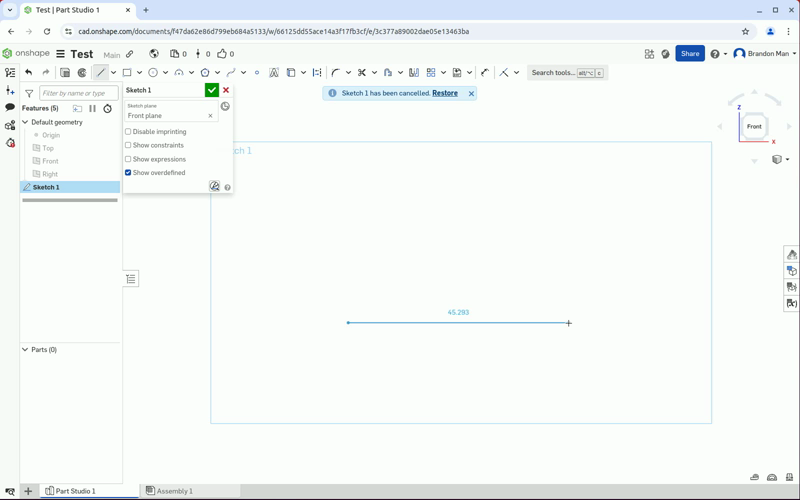
click(568, 322)
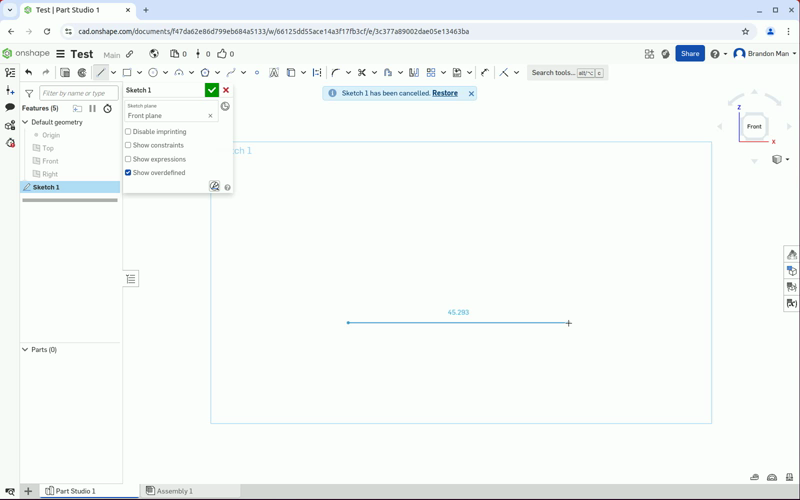
key_up(shift)
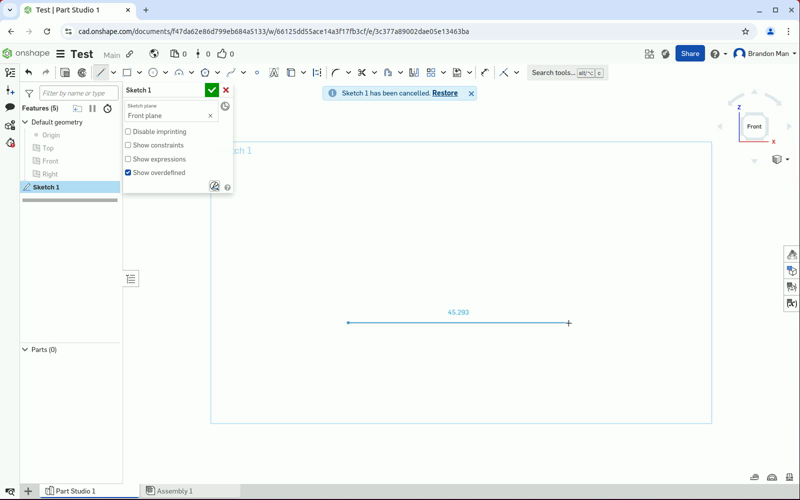
key_down(shift)
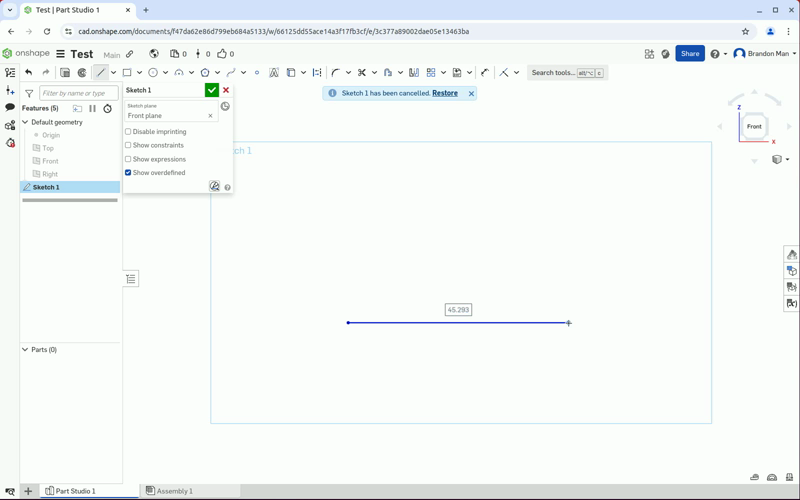
mouse_move(568, 190)
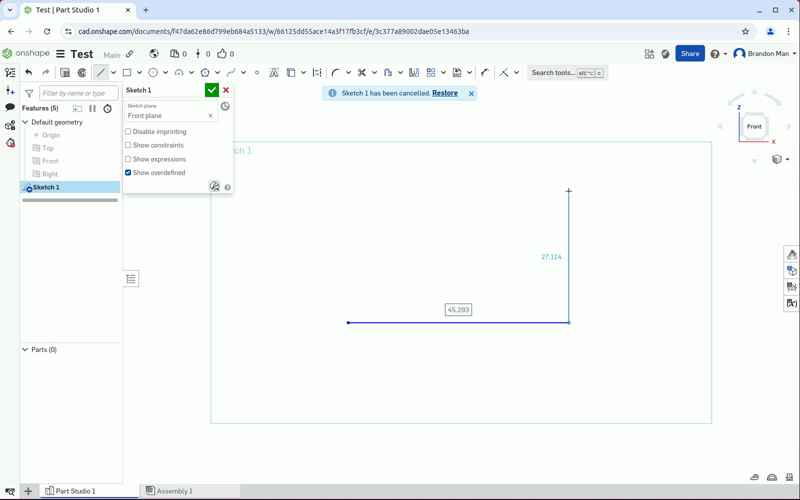
click(568, 190)
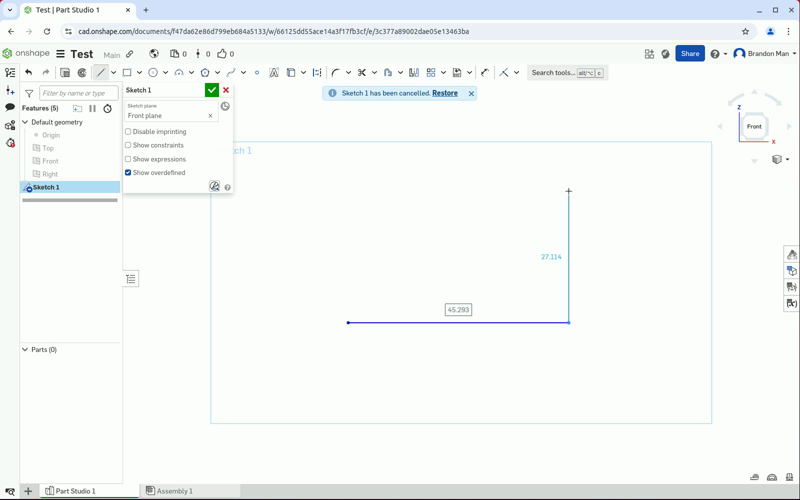
key_up(shift)
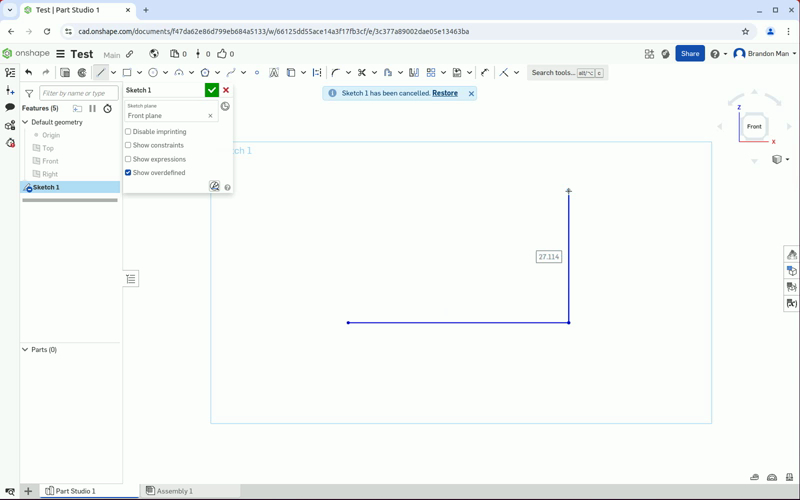
key_down(shift)
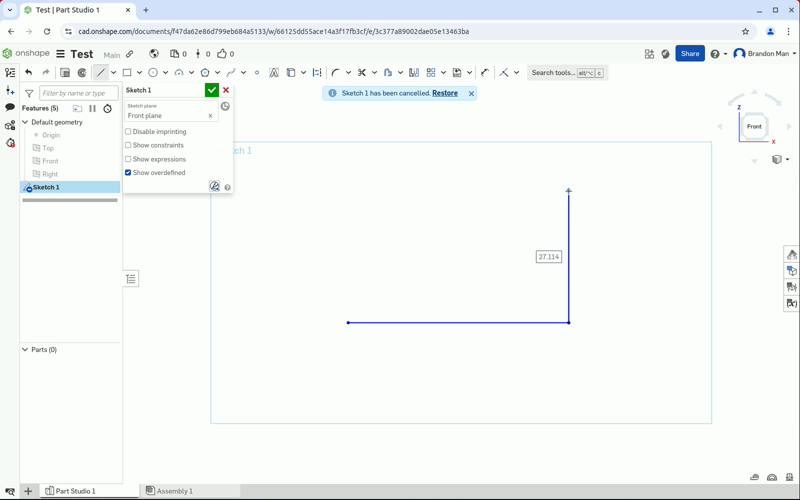
mouse_move(348, 190)
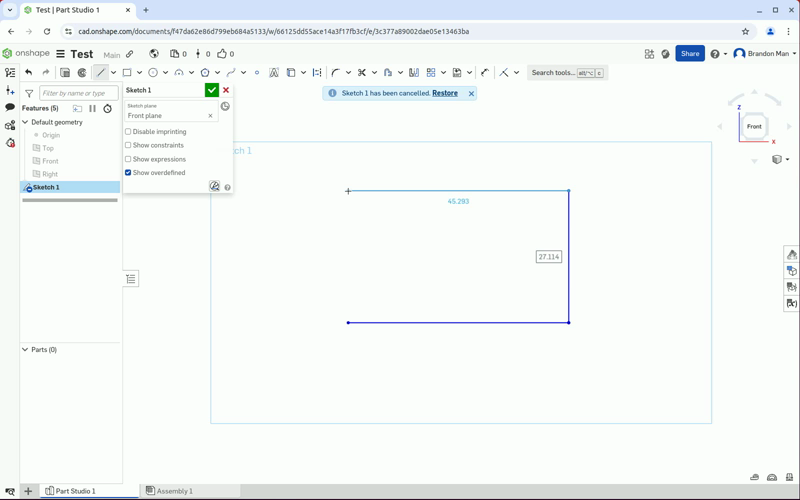
click(348, 190)
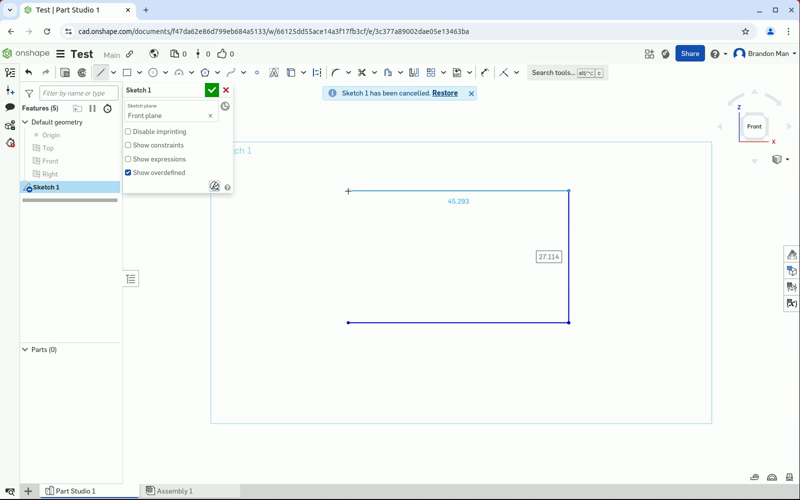
key_up(shift)
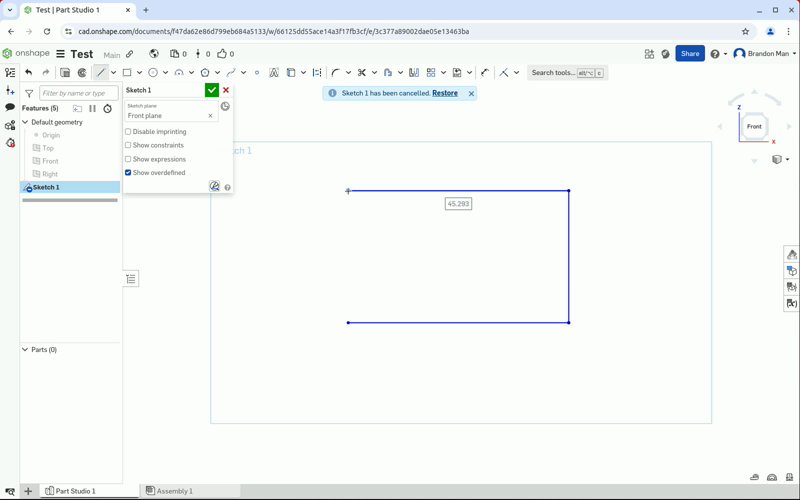
key_down(shift)
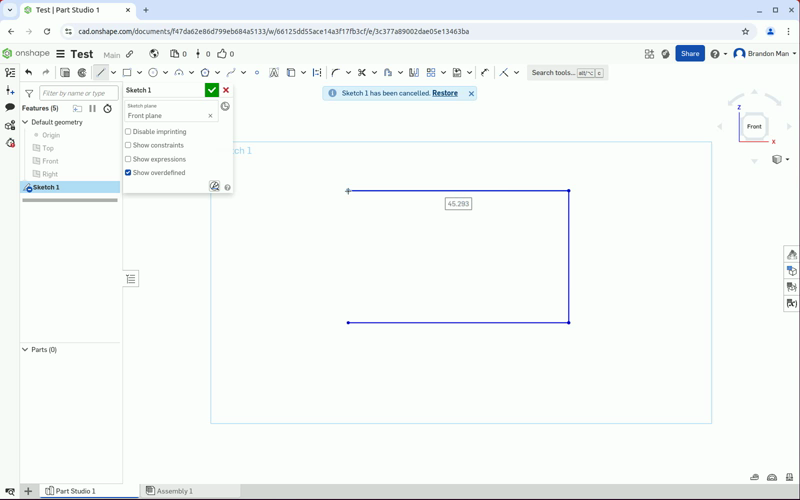
mouse_move(348, 322)
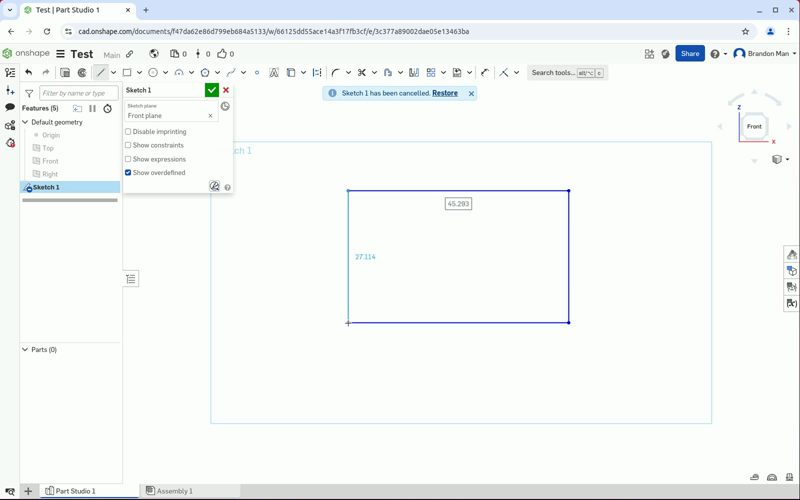
key_up(shift)
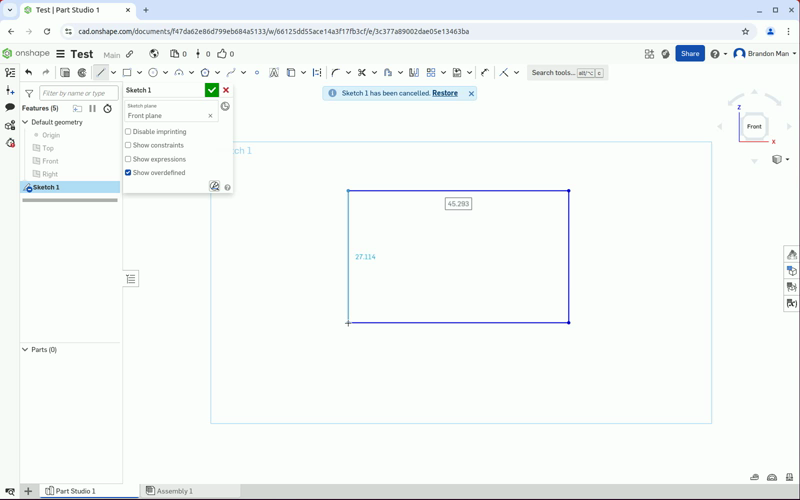
click(348, 322)
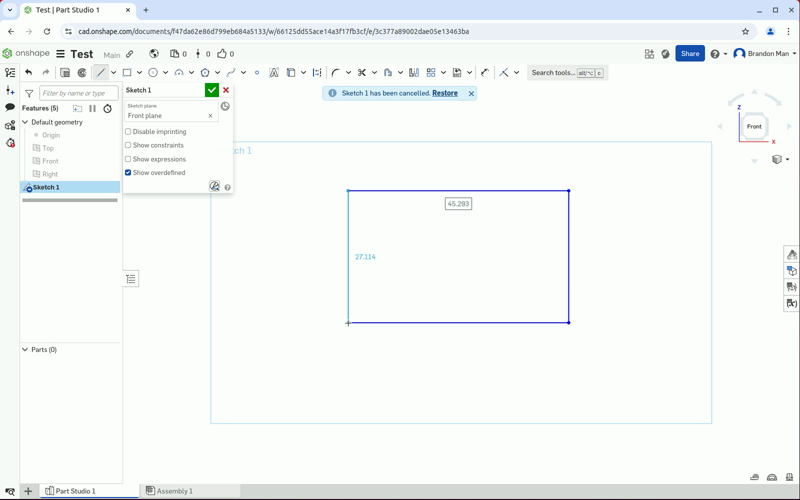
key(esc)
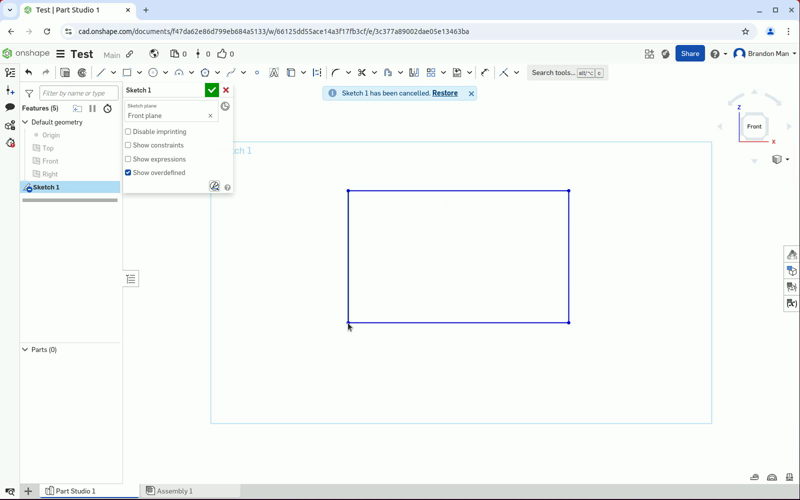
mouse_move(408, 294)
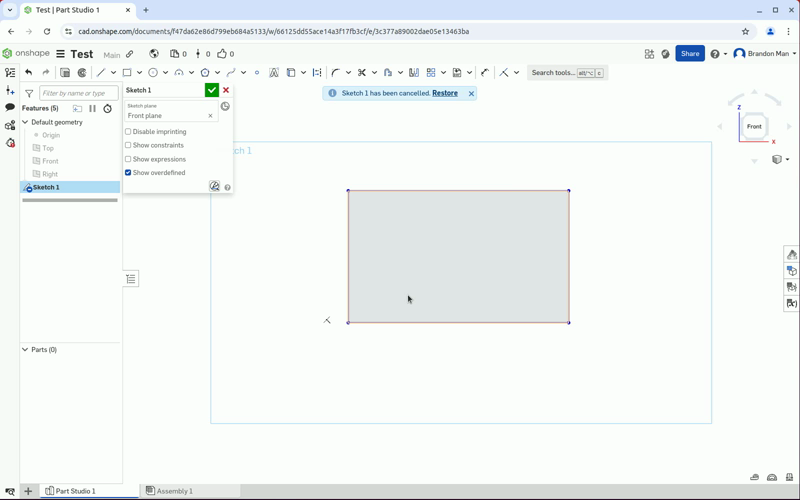
click(408, 294)
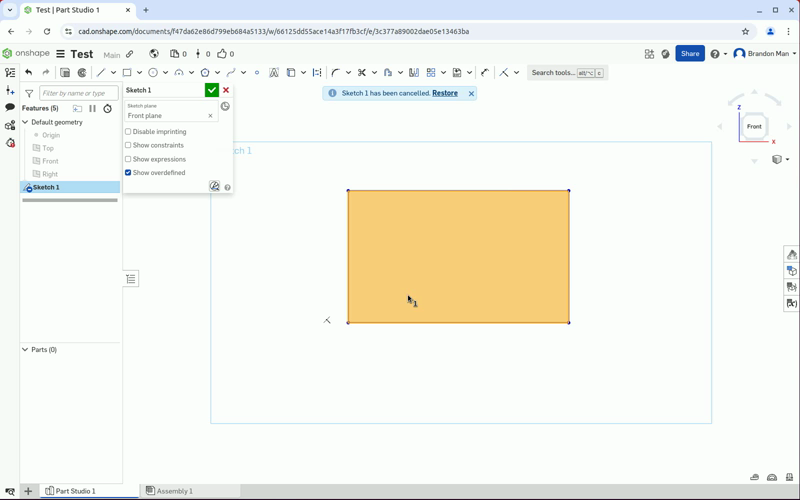
mouse_move(73, 352)
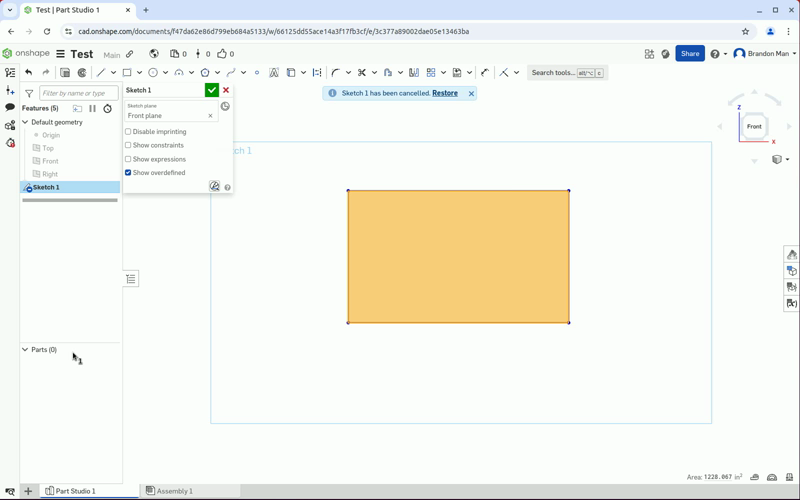
key(shift+y)
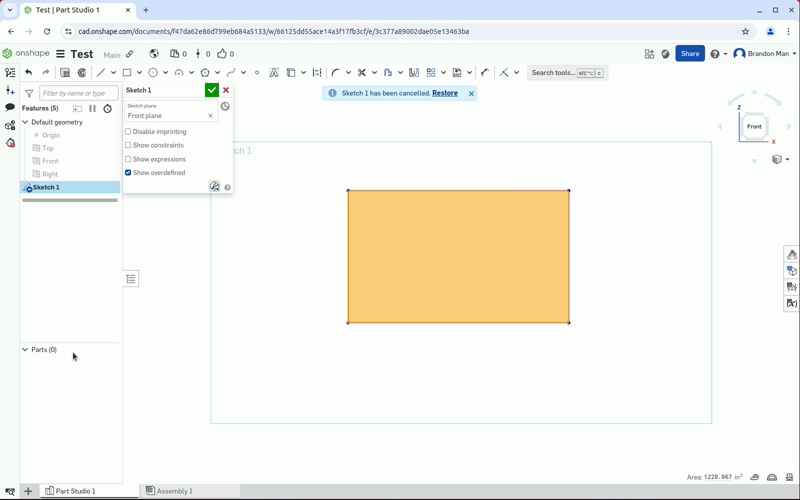
key(shift+e)
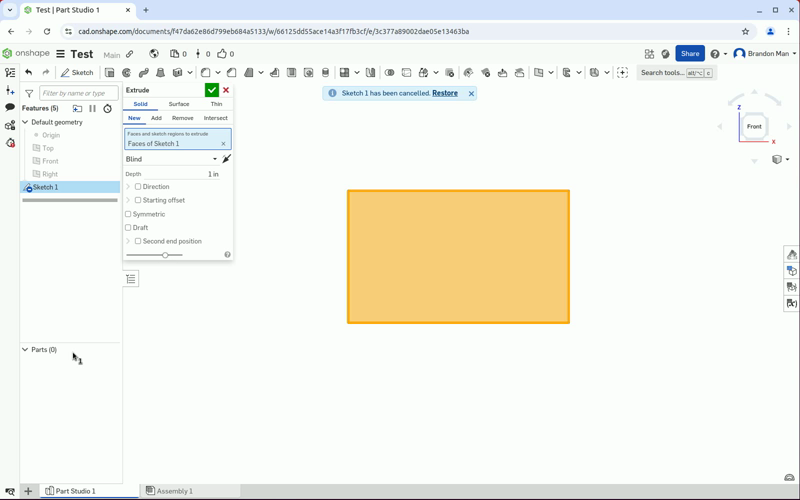
mouse_move(143, 106)
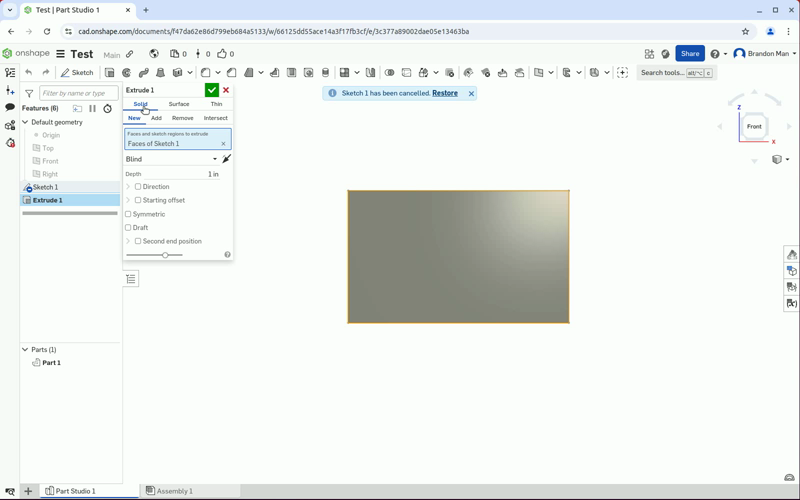
click(143, 106)
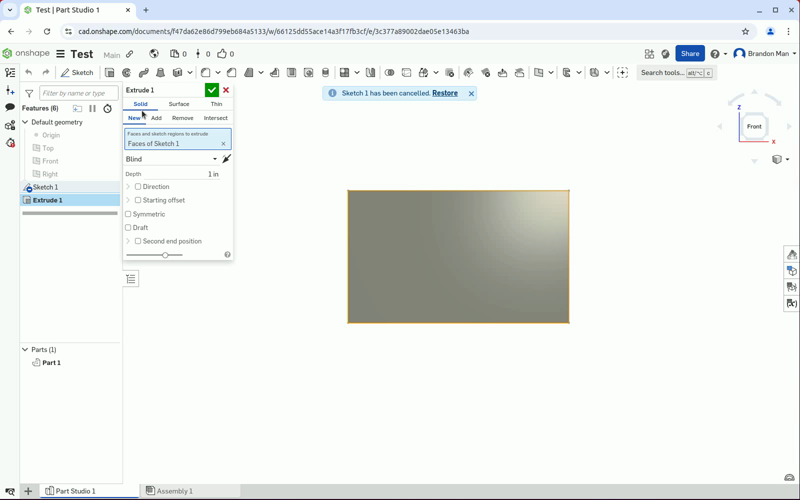
mouse_move(137, 120)
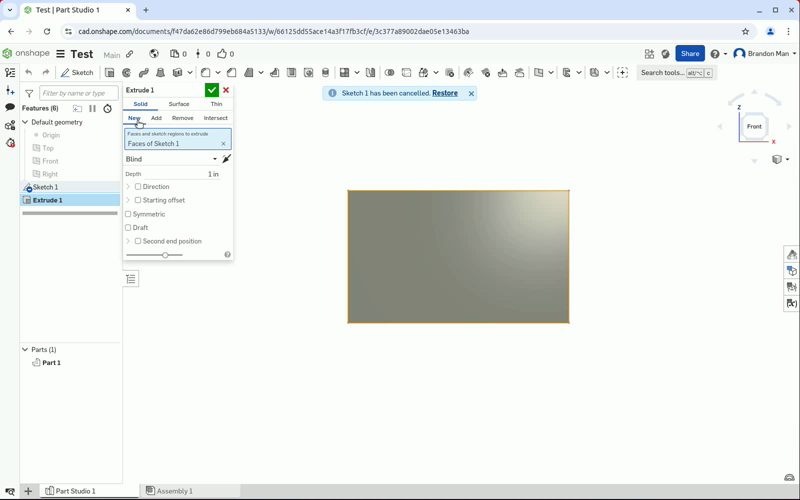
click(137, 120)
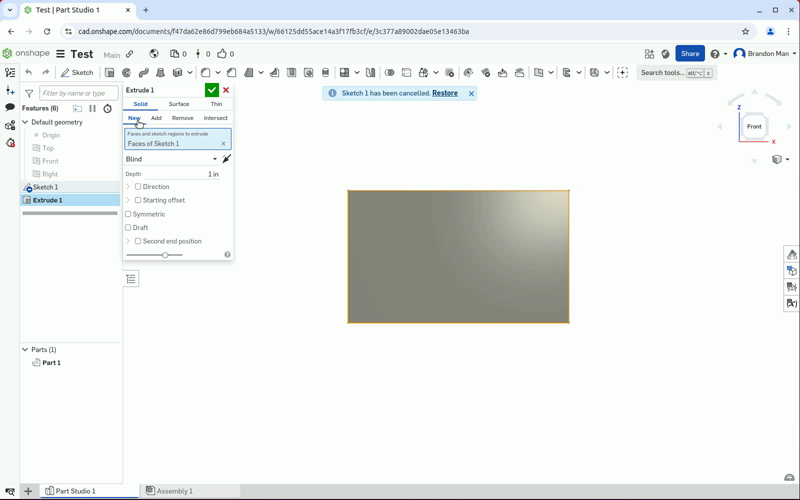
key(tab, 4)
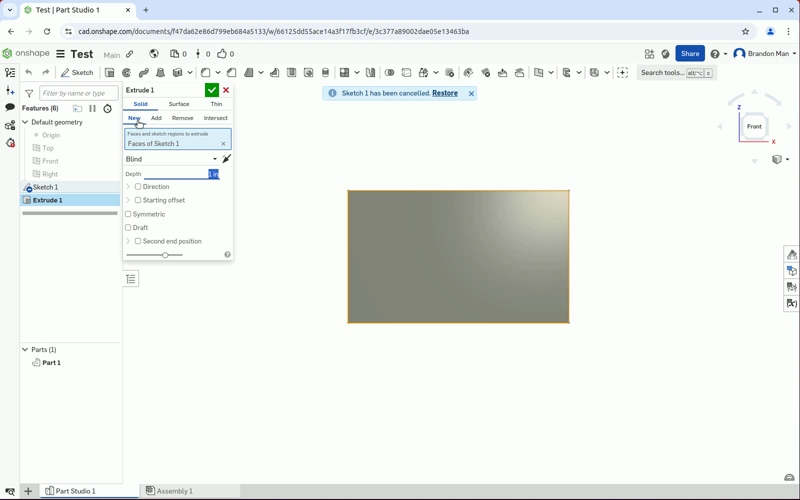
text(6.74)
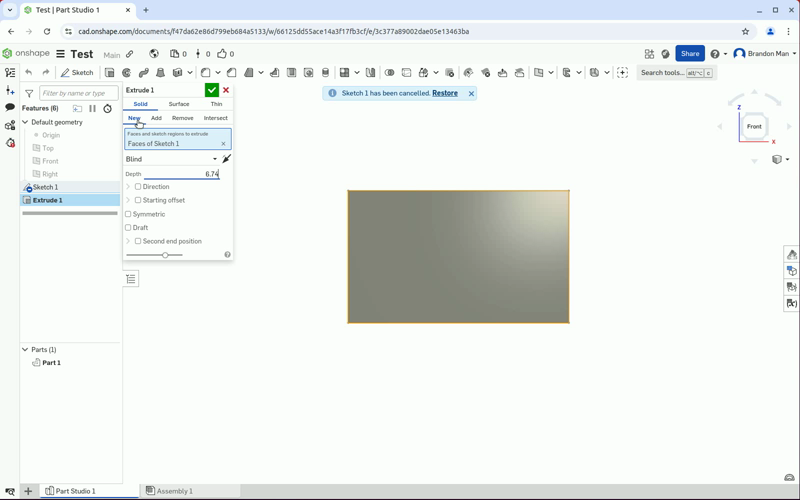
key(enter)
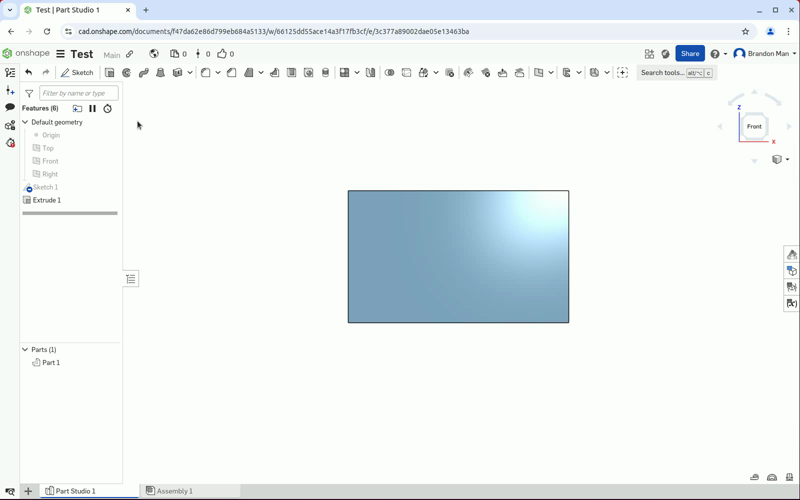
key(shift+h)
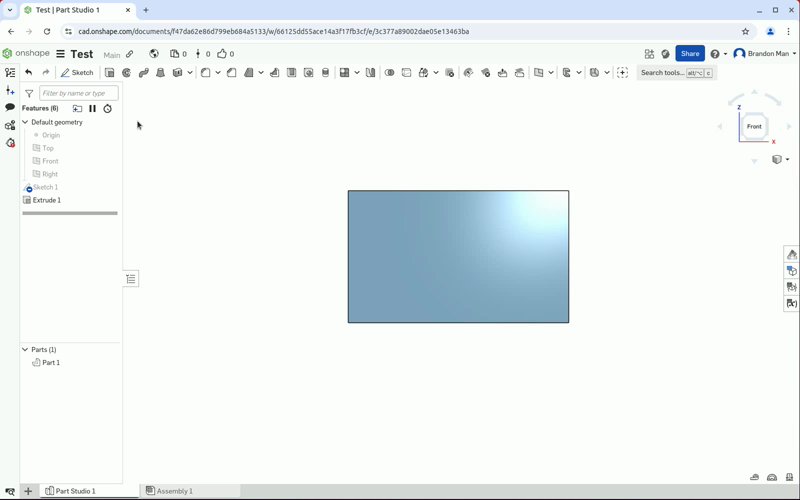
key(shift+h)
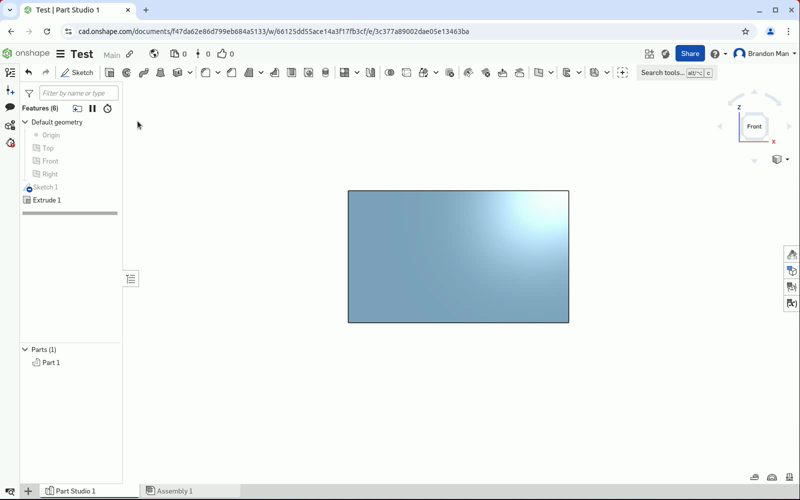
mouse_move(73, 189)
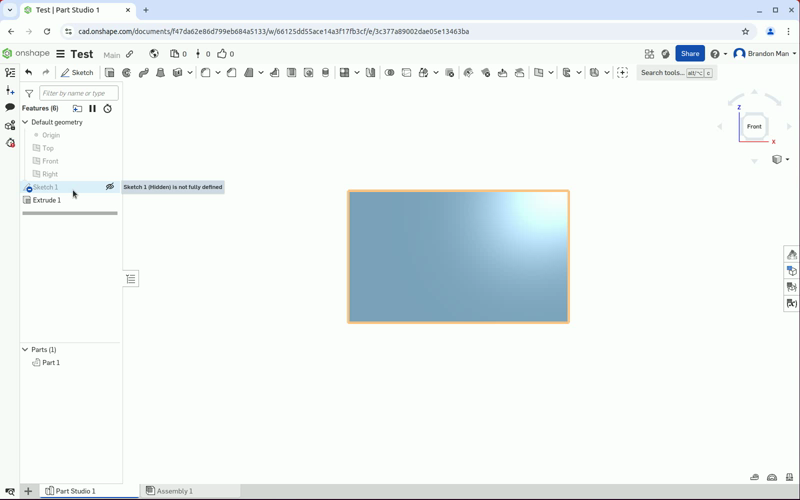
click(73, 189)
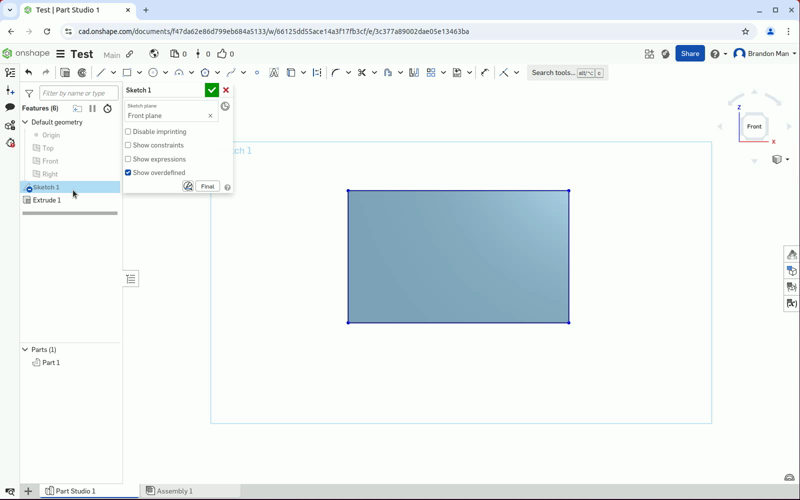
mouse_move(229, 92)
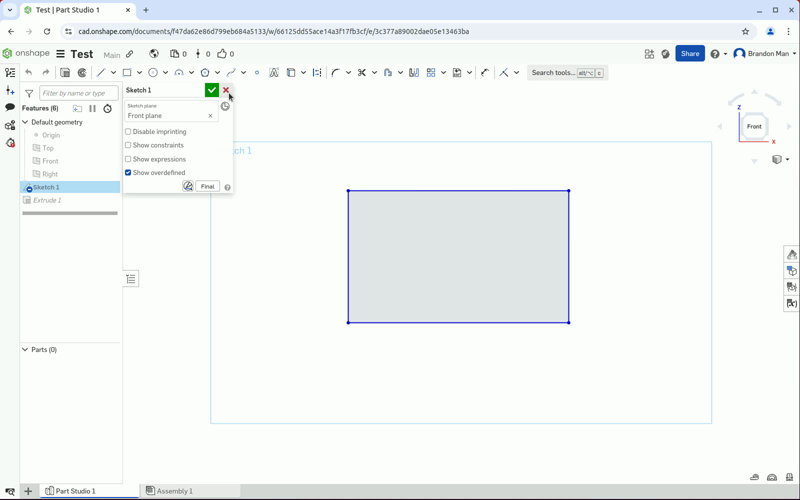
click(229, 92)
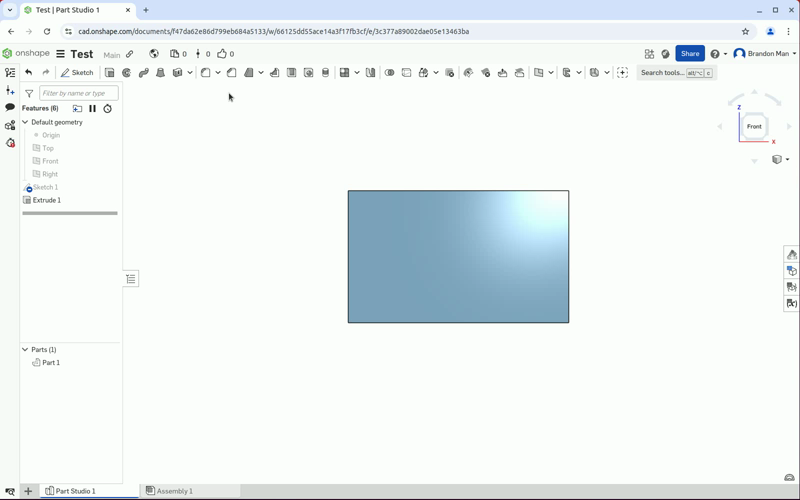
mouse_move(541, 75)
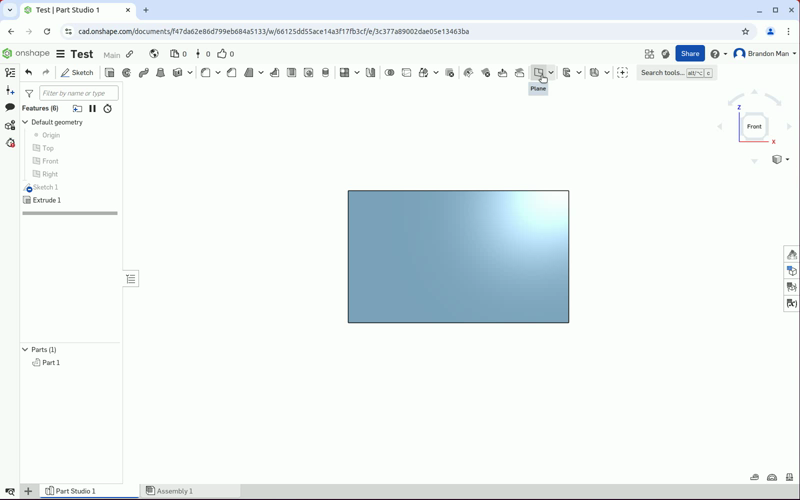
click(541, 75)
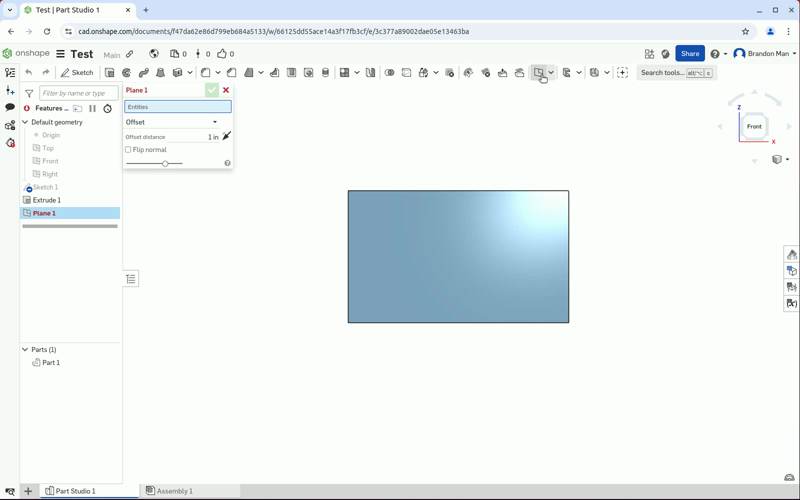
mouse_move(73, 163)
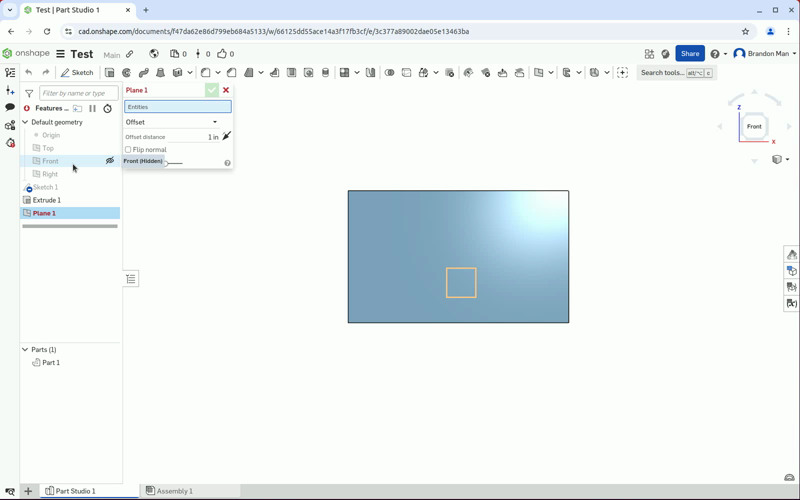
click(73, 163)
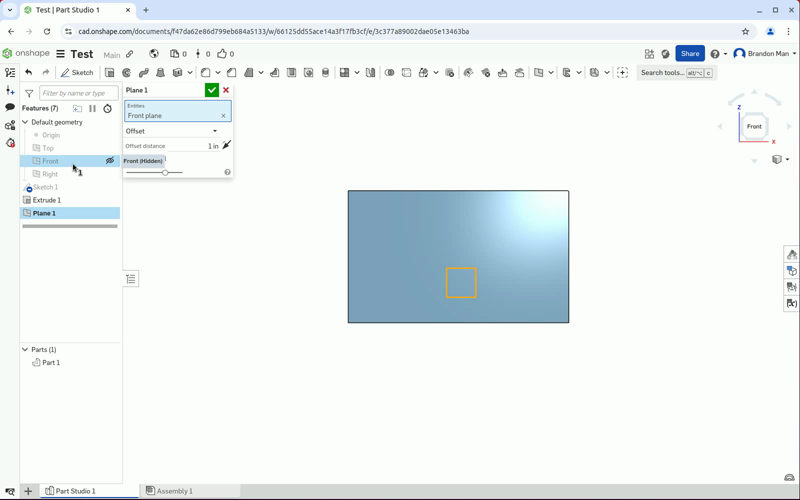
key(tab, 2)
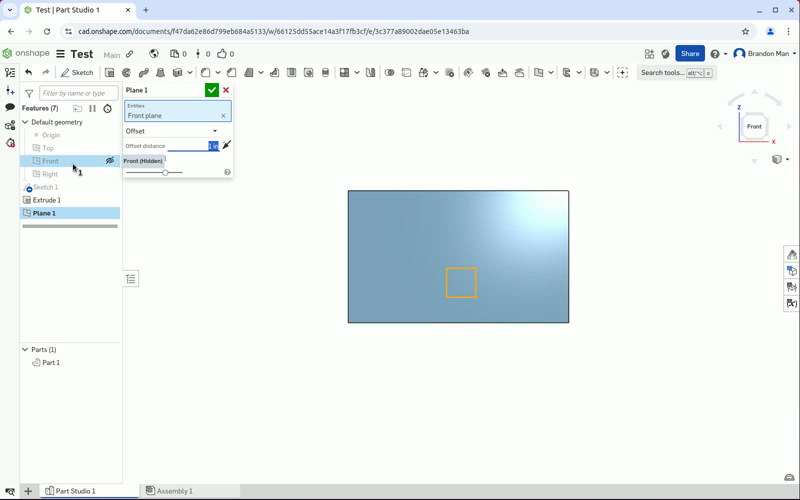
text(6.748)
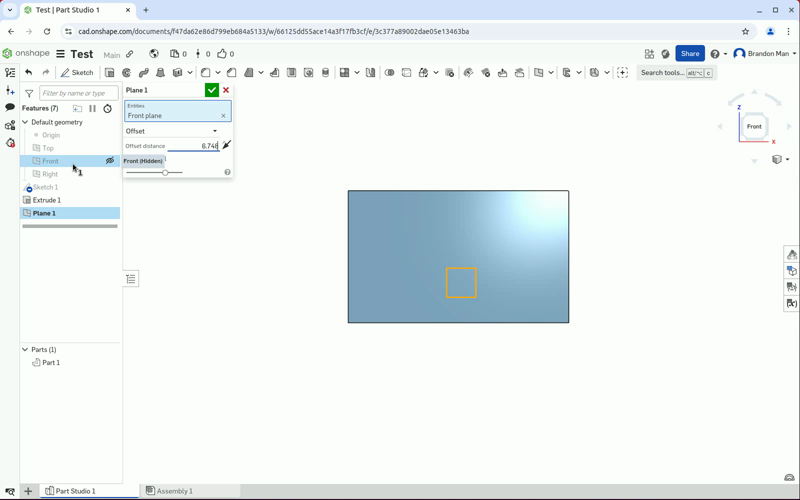
key(enter, 2)
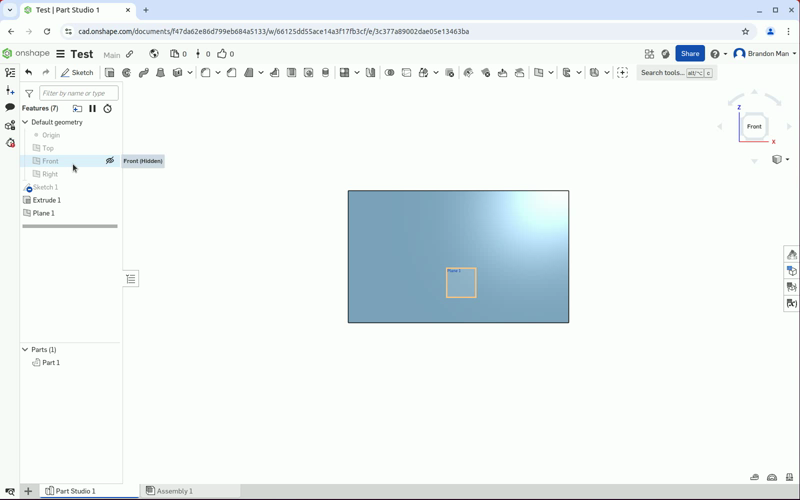
key(shift+s)
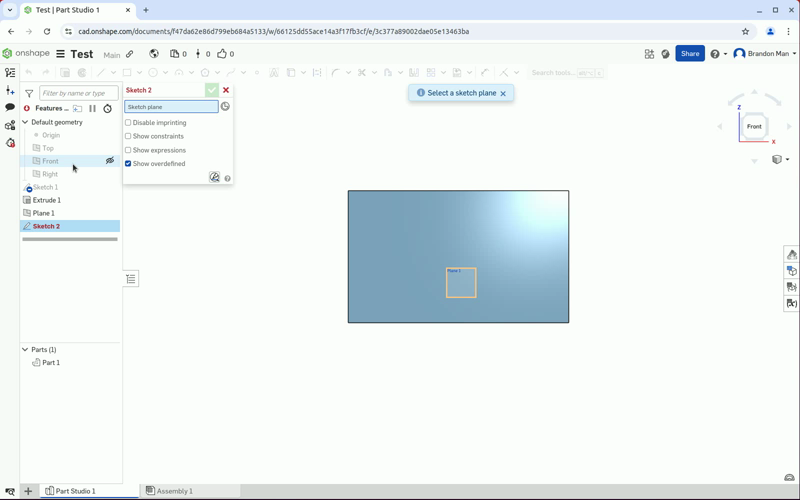
mouse_move(73, 215)
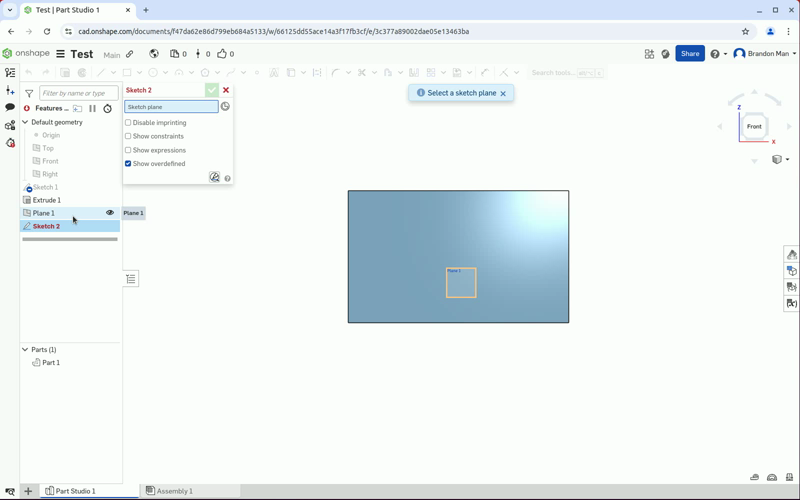
click(73, 215)
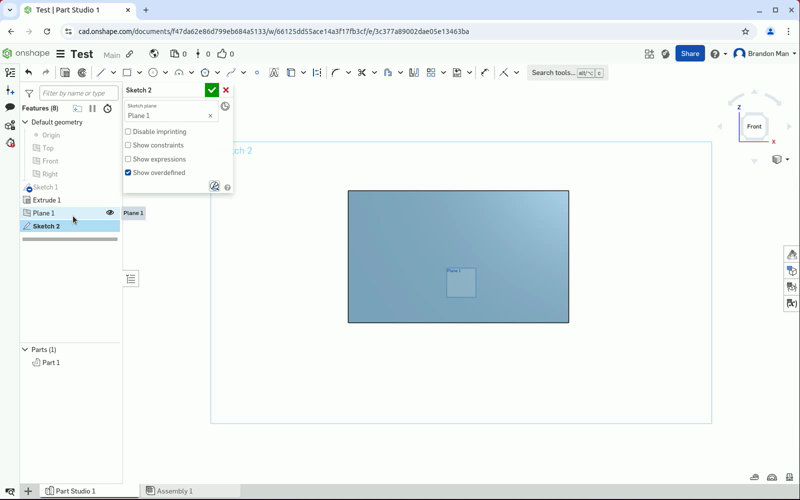
mouse_move(73, 352)
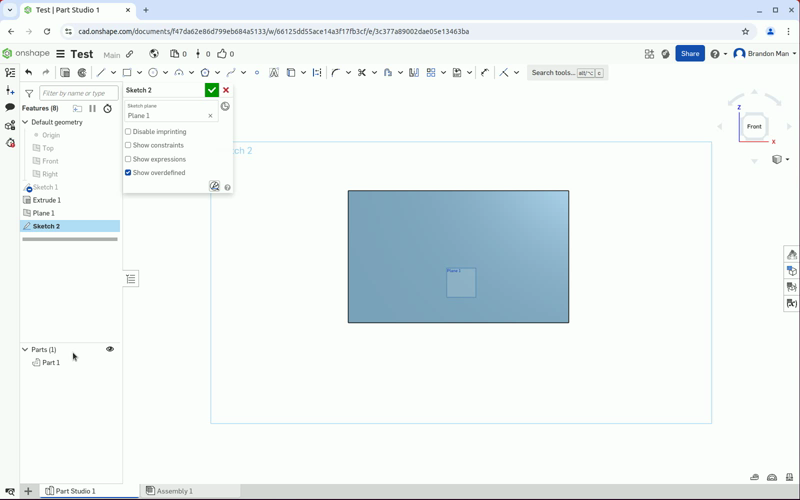
key(y)
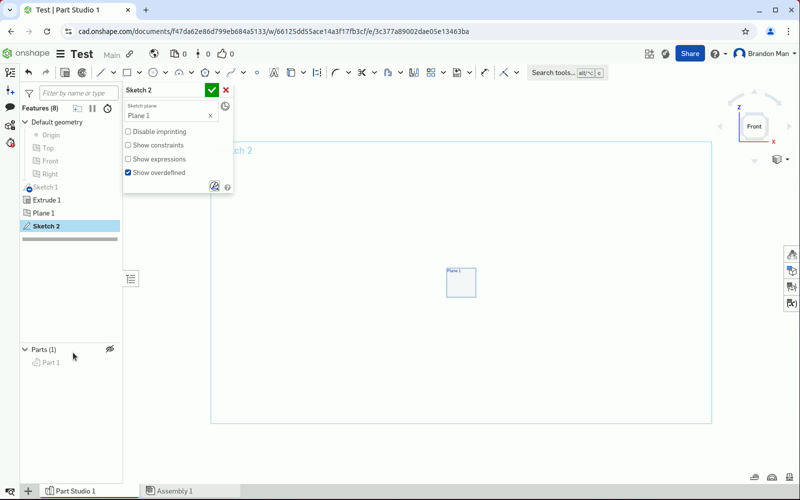
key(l)
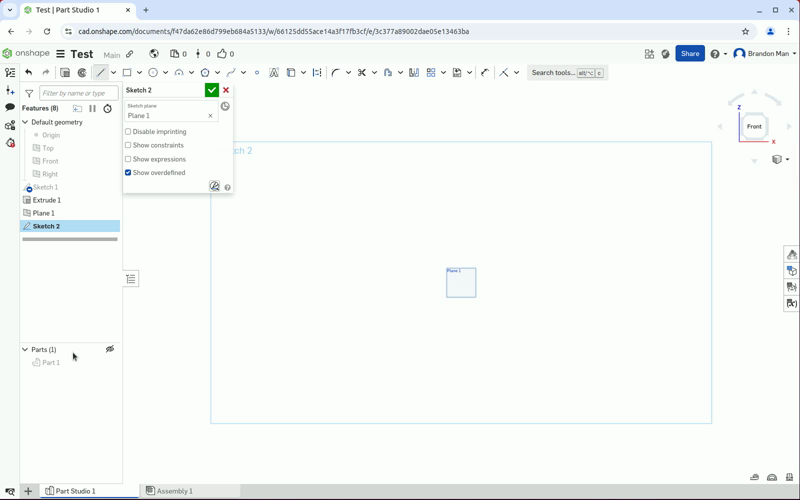
key_down(shift)
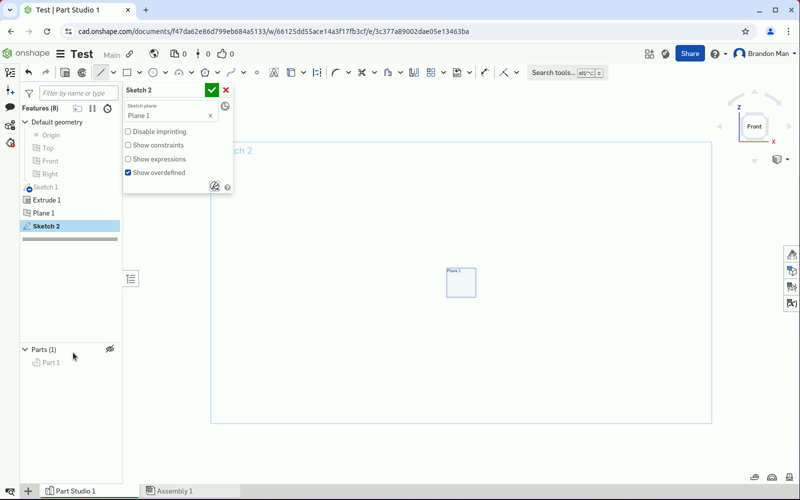
mouse_move(392, 278)
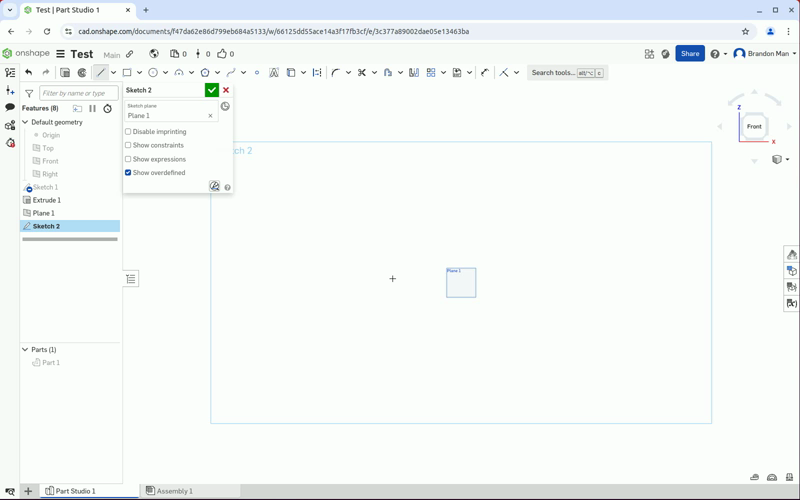
click(392, 278)
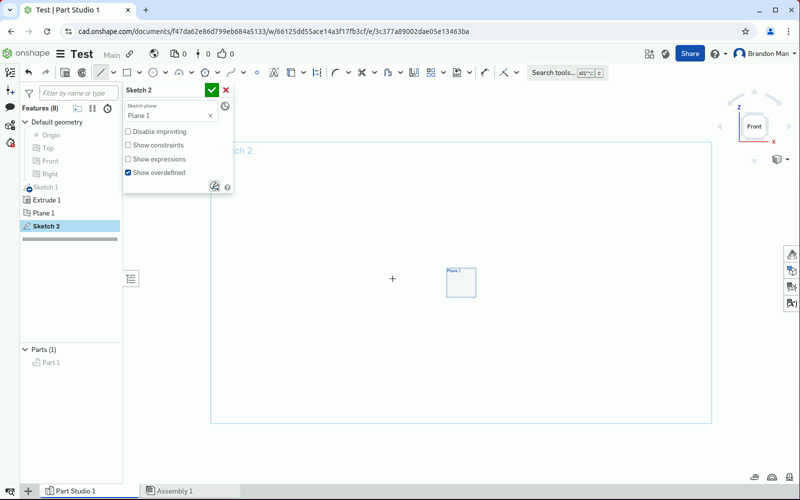
key_up(shift)
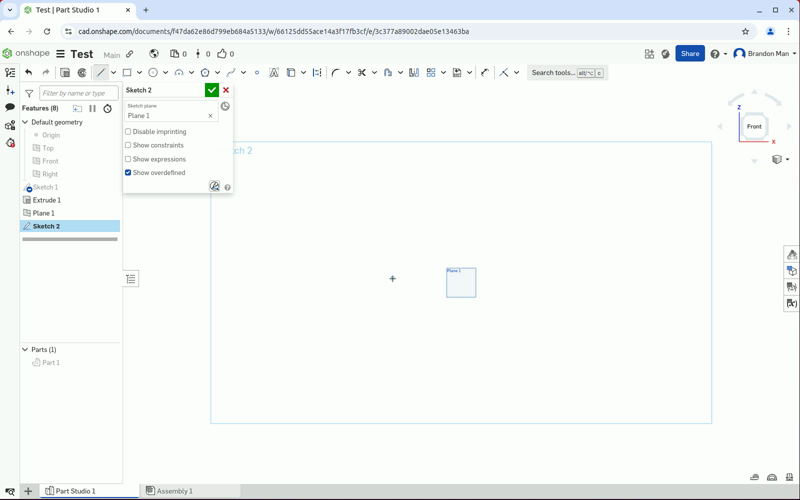
key_down(shift)
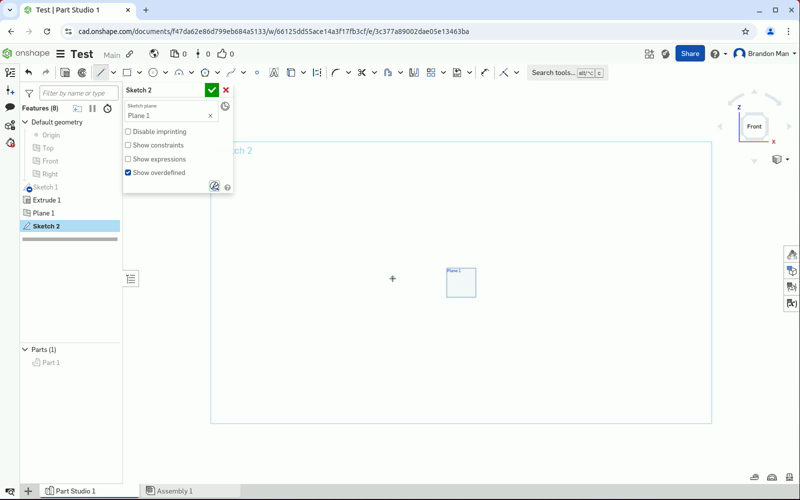
mouse_move(422, 278)
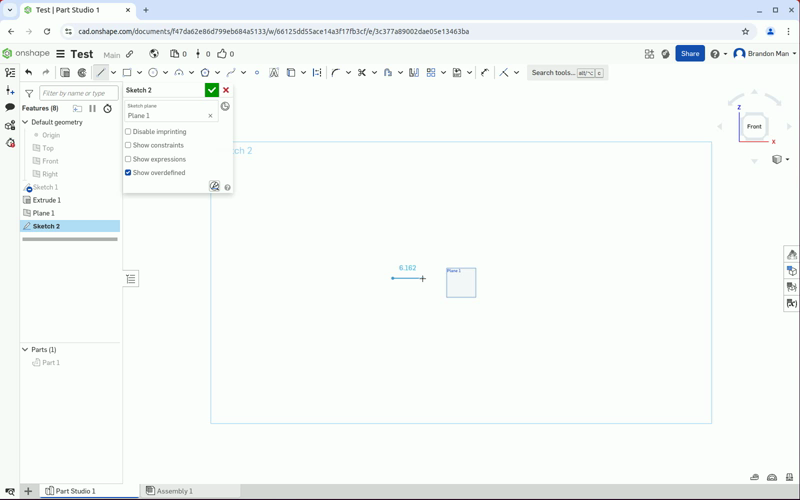
mouse_move(437, 278)
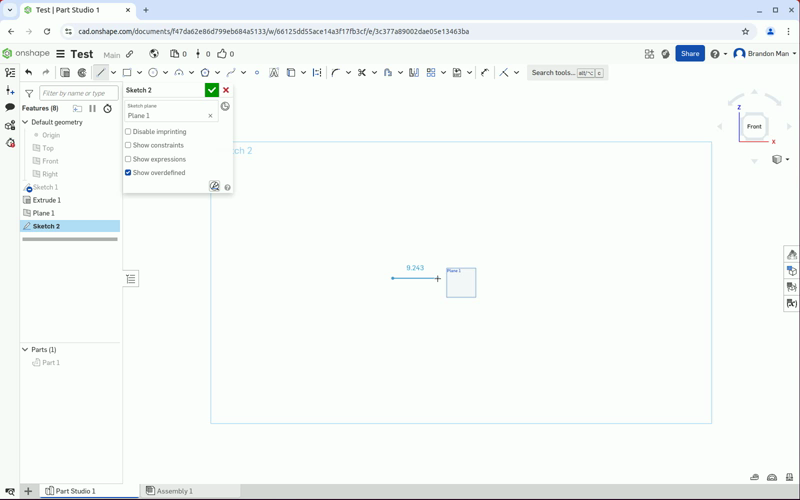
click(437, 278)
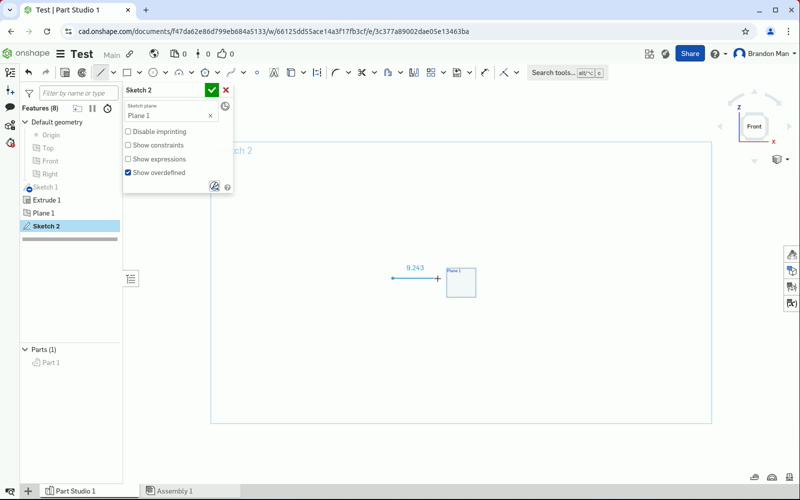
key_up(shift)
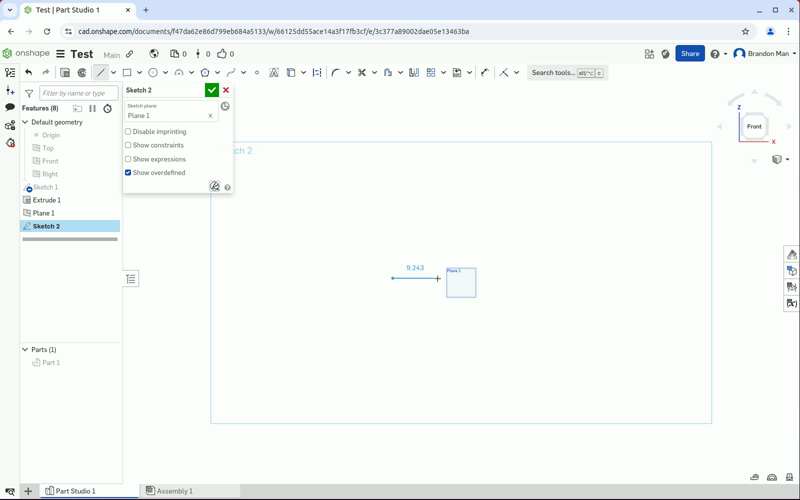
key_down(shift)
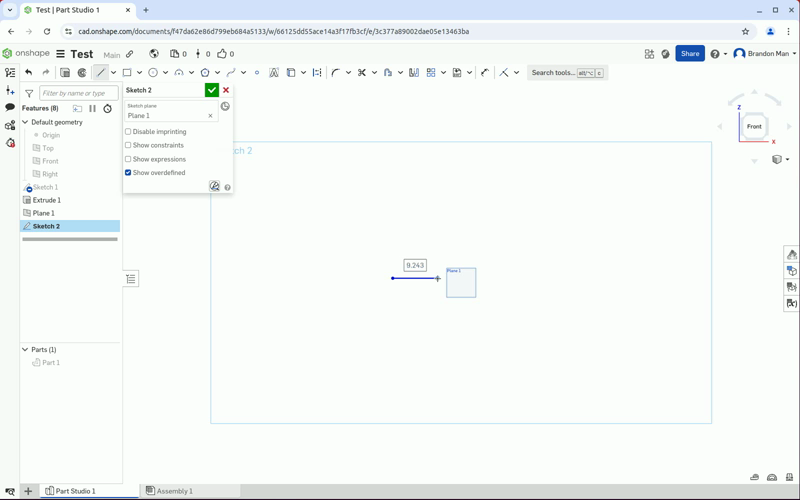
mouse_move(467, 278)
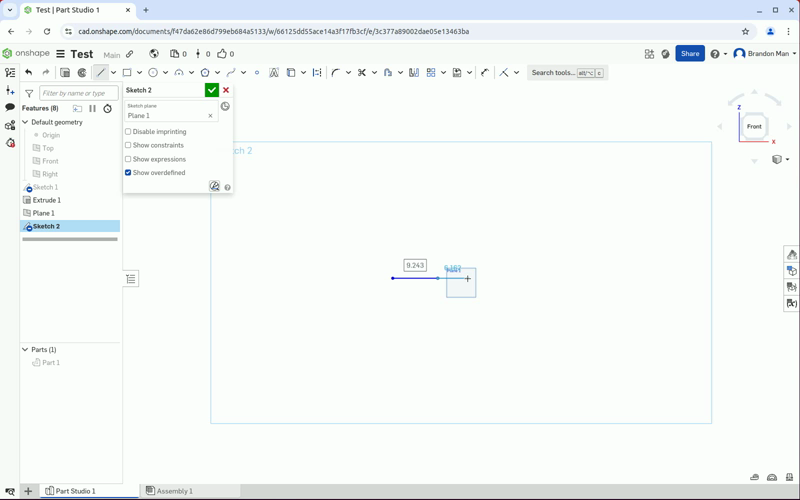
mouse_move(437, 233)
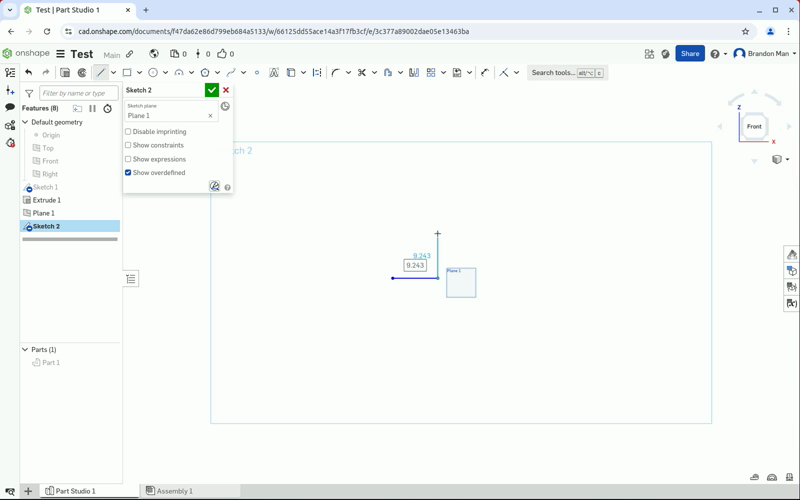
click(437, 233)
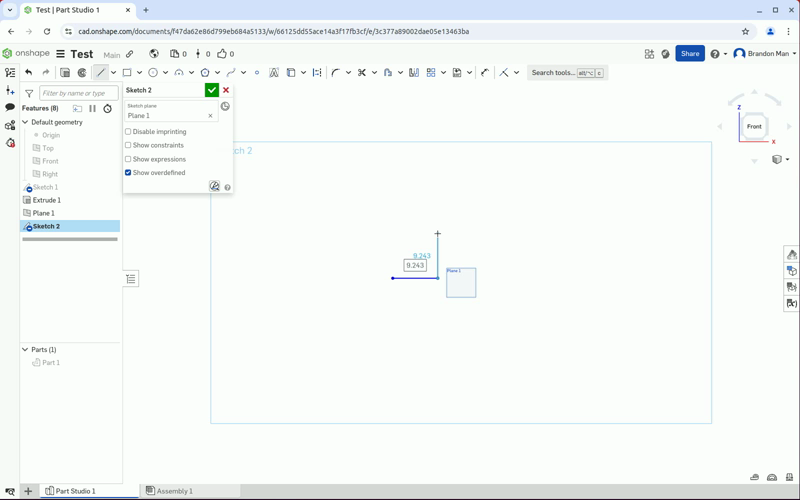
key_up(shift)
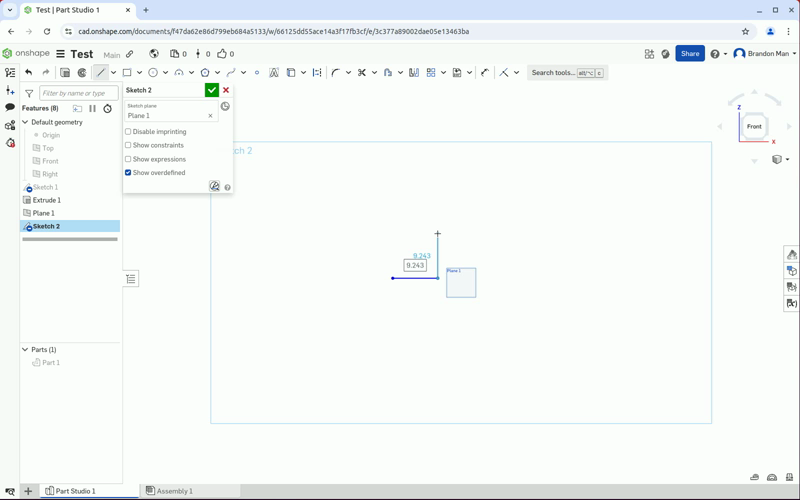
key_down(shift)
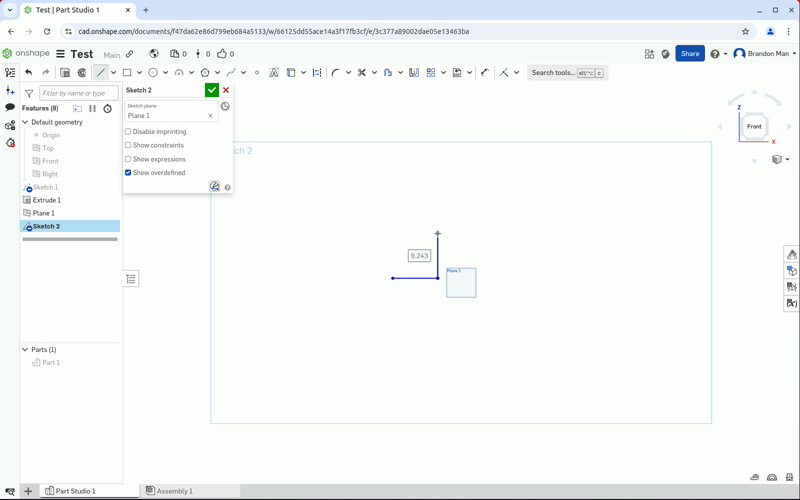
mouse_move(467, 233)
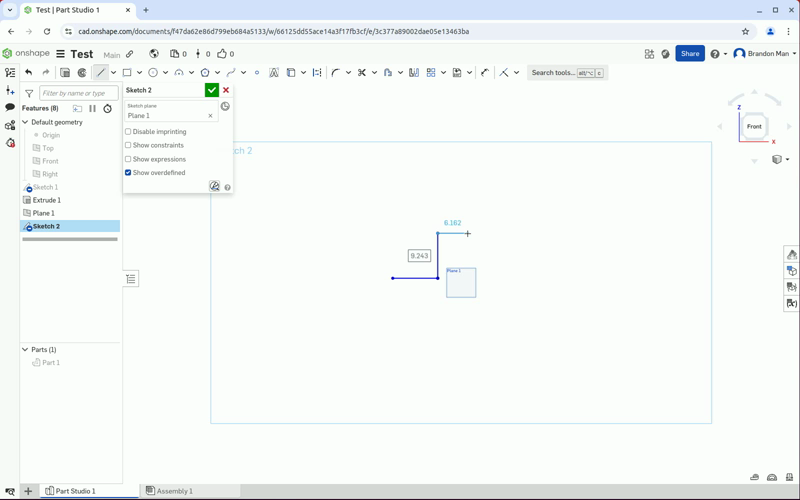
mouse_move(392, 233)
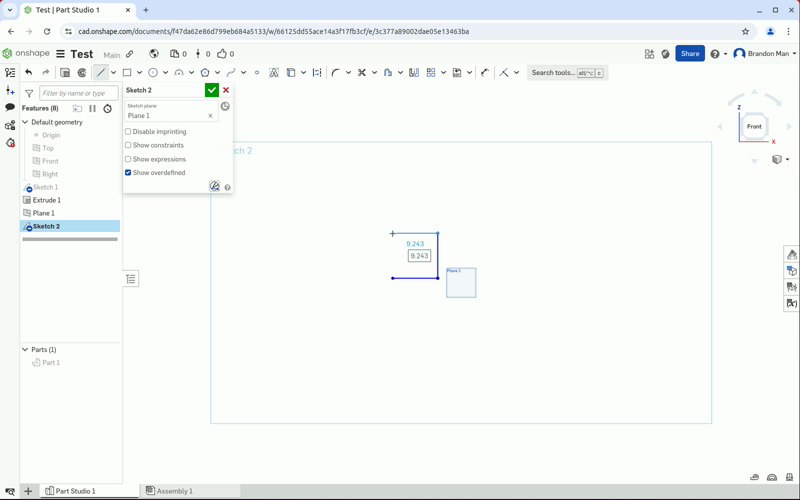
click(392, 233)
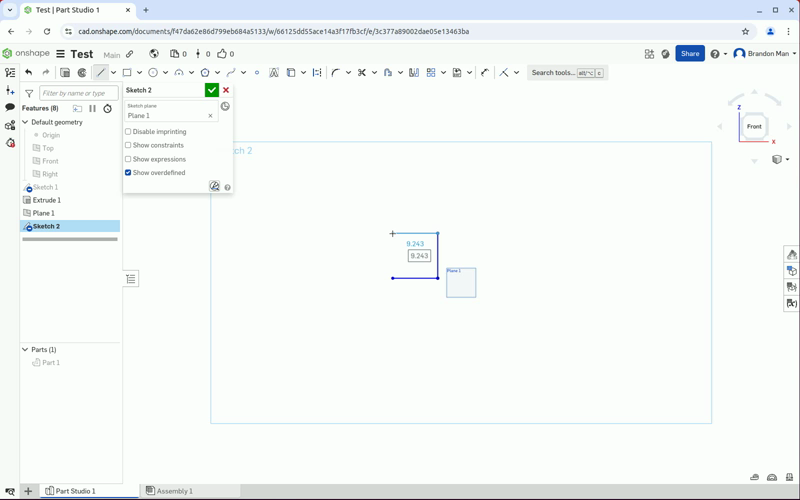
key_up(shift)
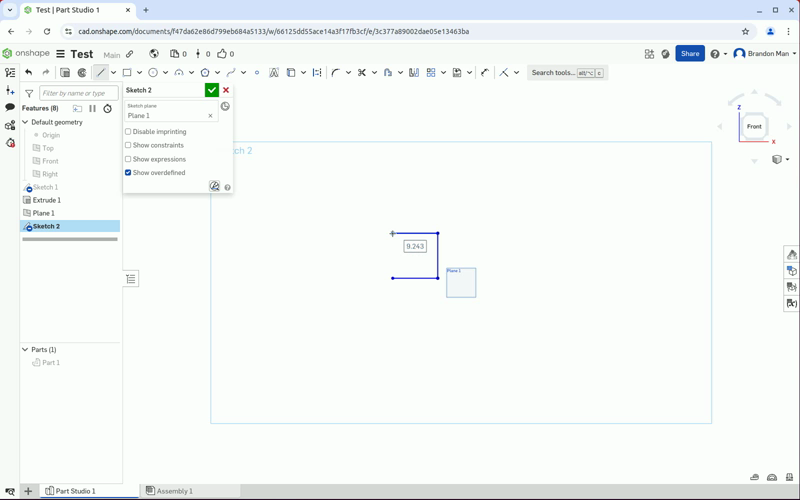
mouse_move(422, 233)
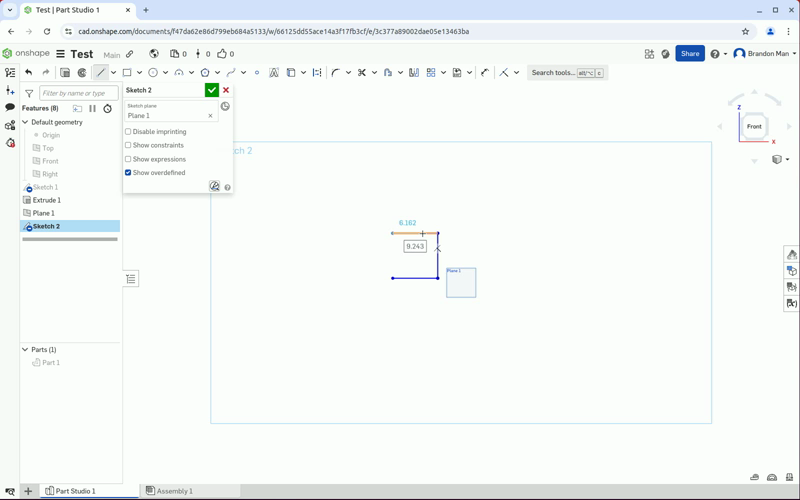
key_down(shift)
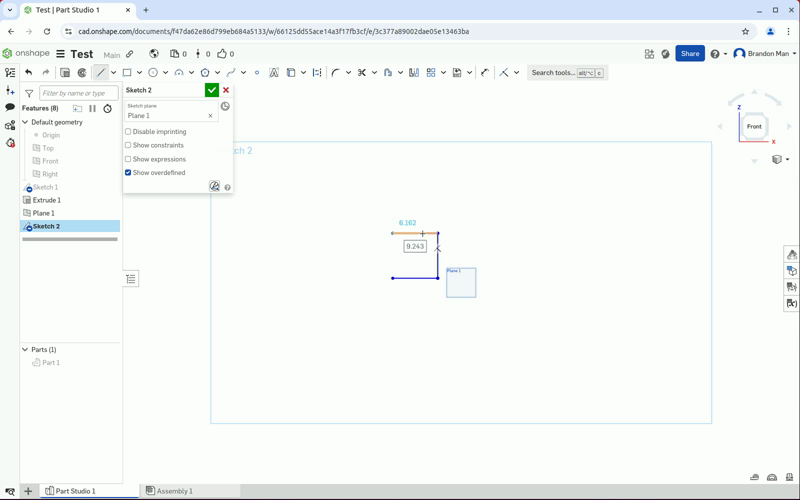
mouse_move(392, 278)
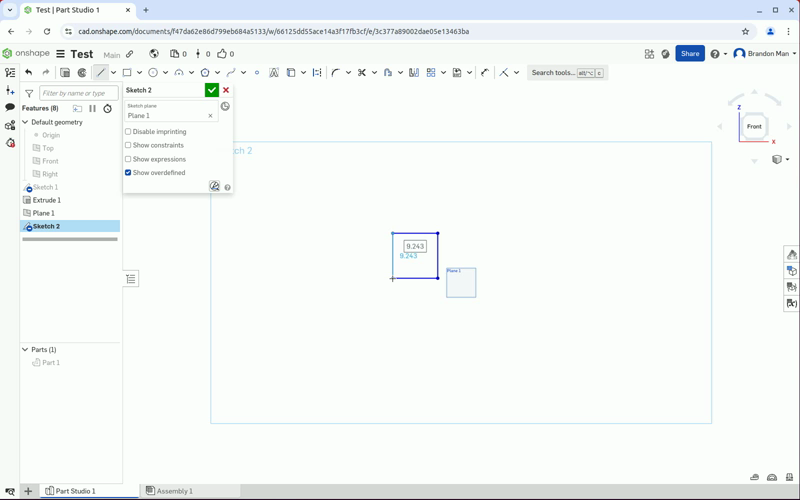
key_up(shift)
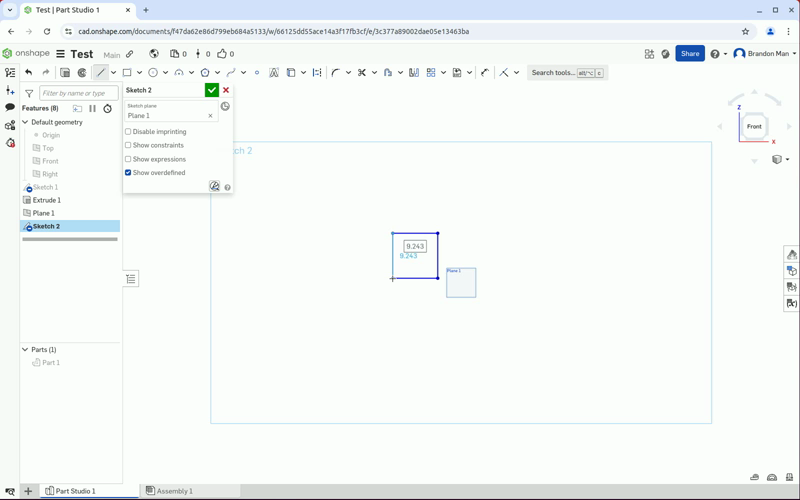
click(392, 278)
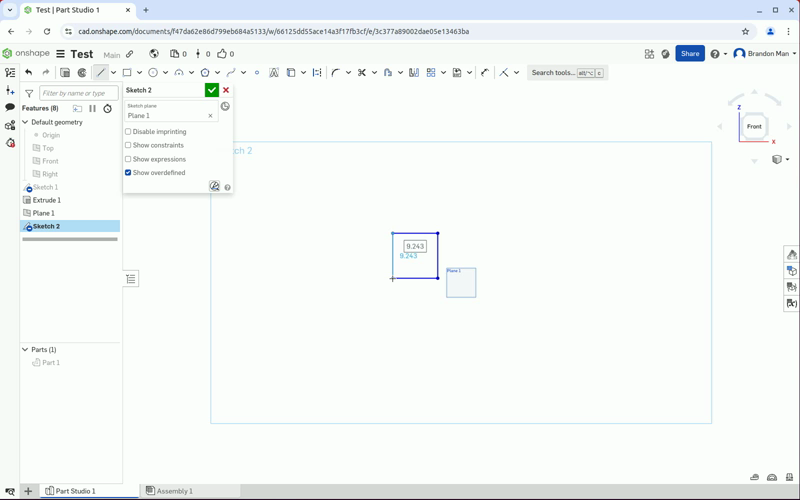
key(esc)
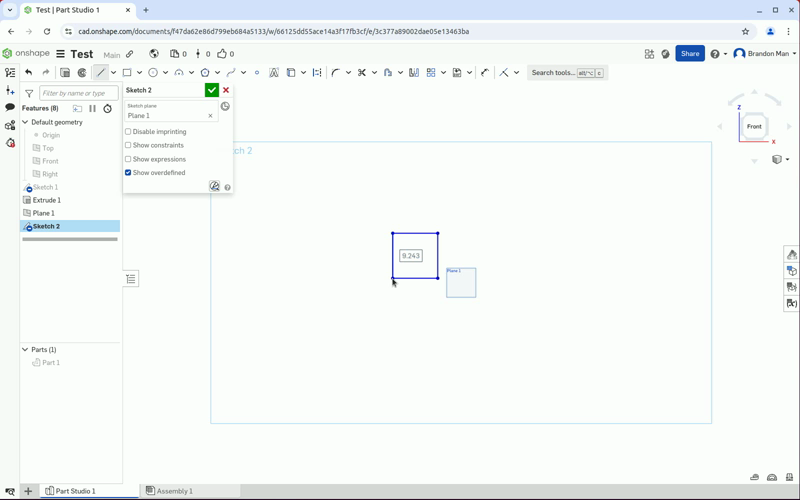
mouse_move(407, 260)
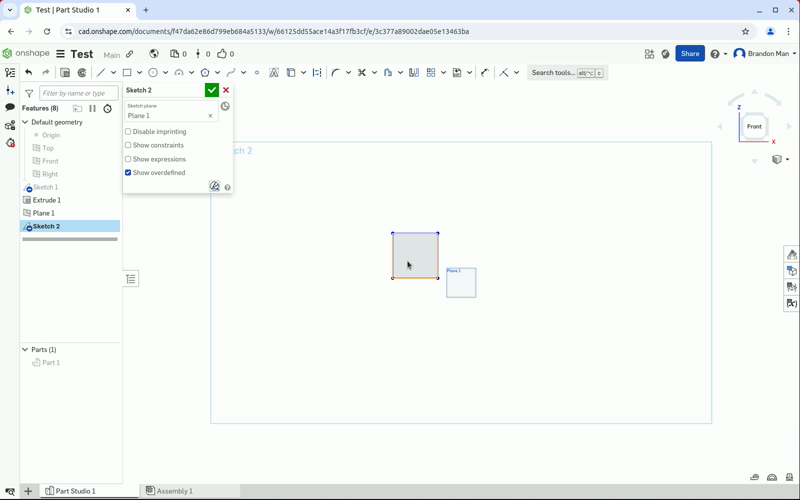
click(407, 260)
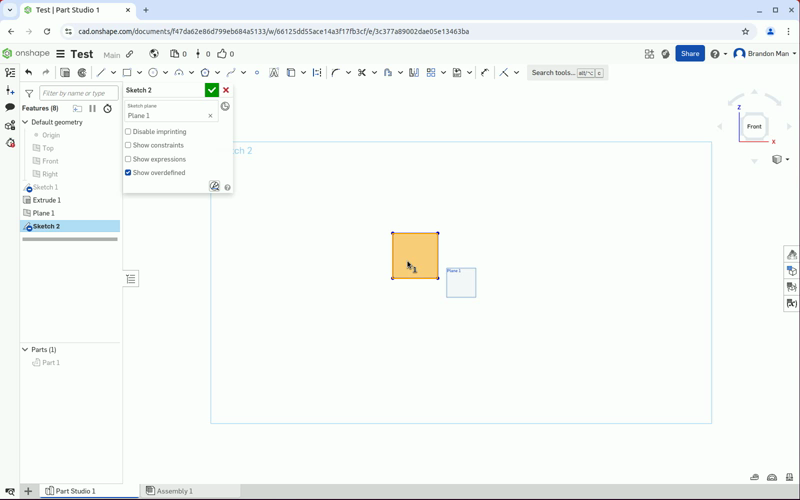
mouse_move(73, 352)
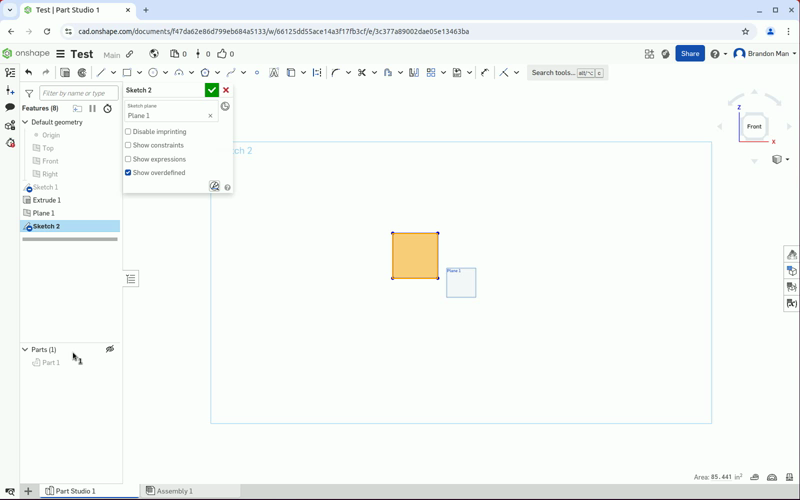
key(shift+y)
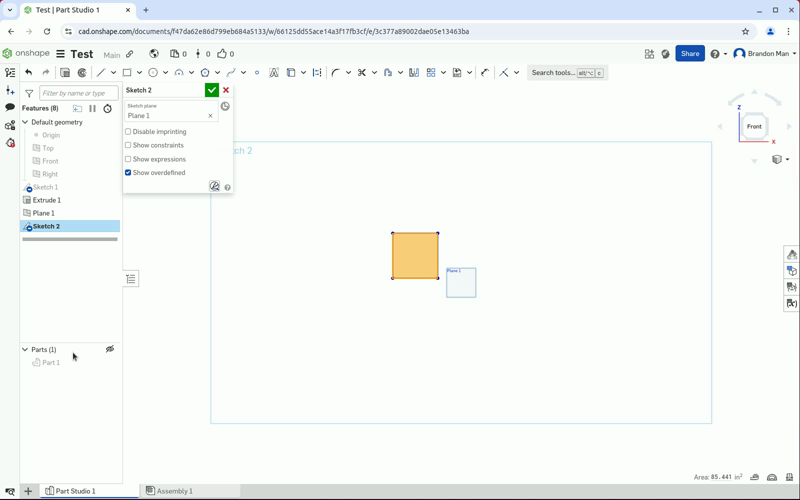
key(shift+e)
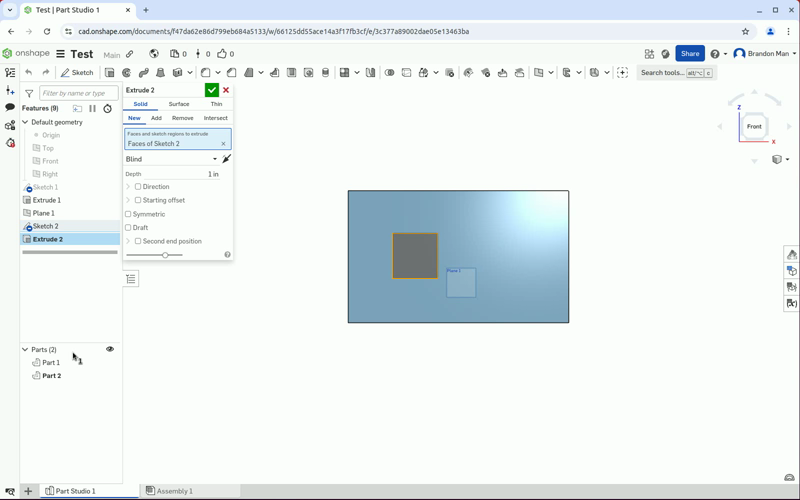
mouse_move(143, 106)
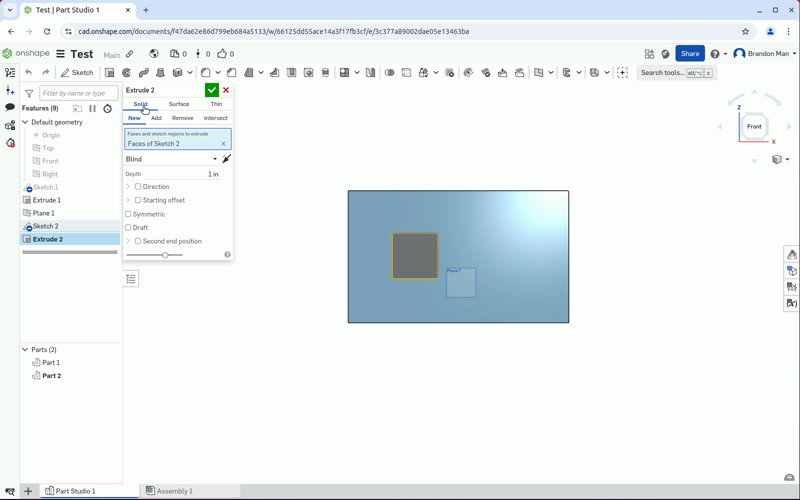
click(143, 106)
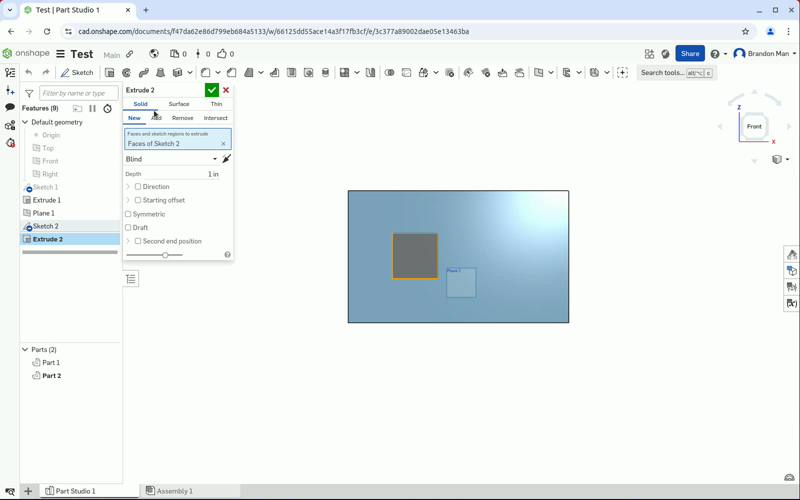
mouse_move(186, 120)
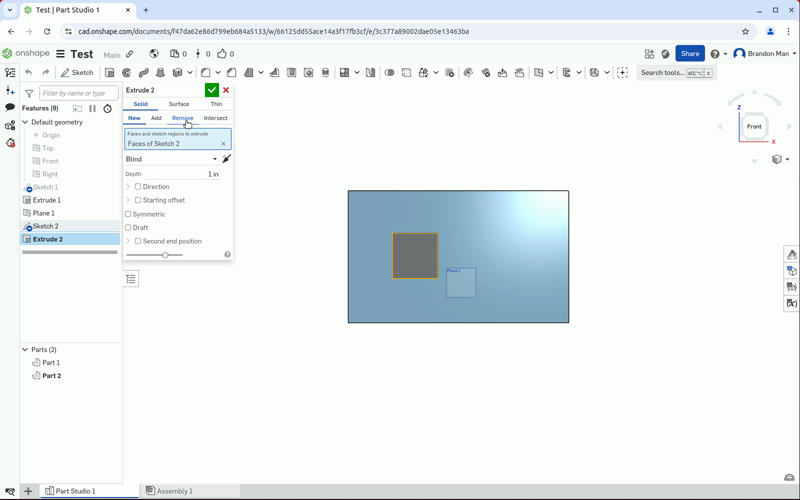
click(186, 120)
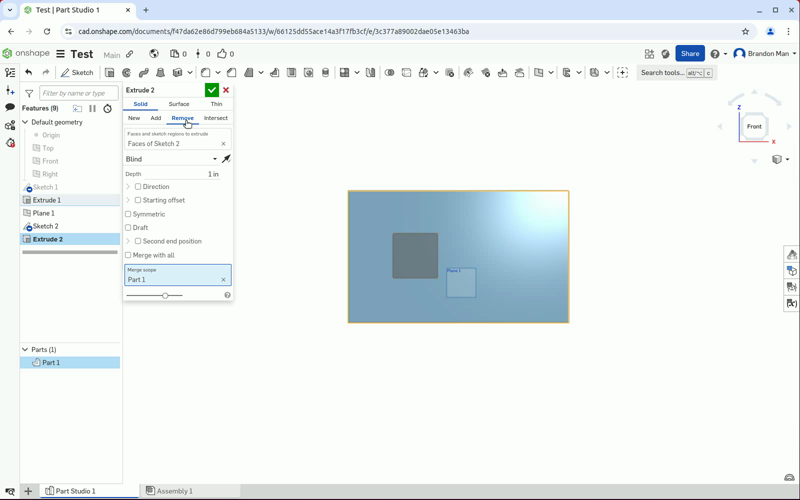
key(tab, 4)
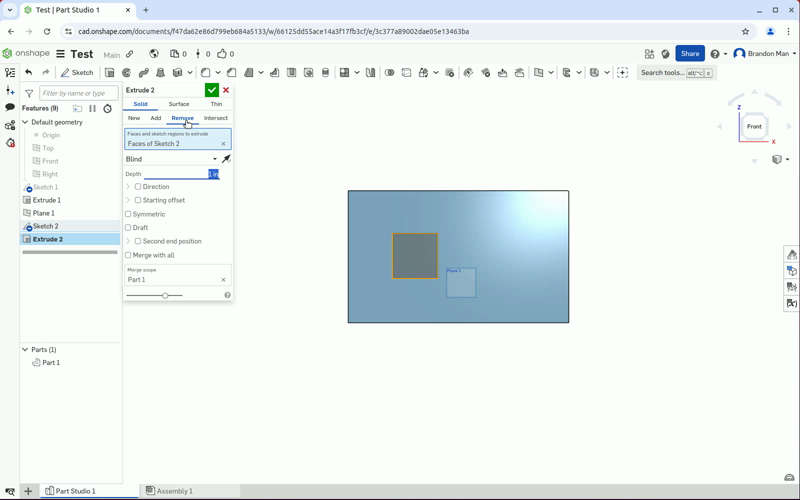
text(9.147)
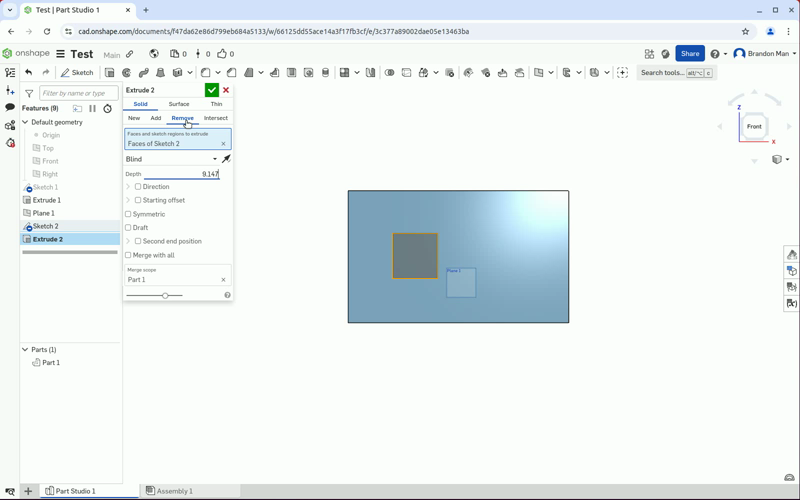
key(tab, 6)
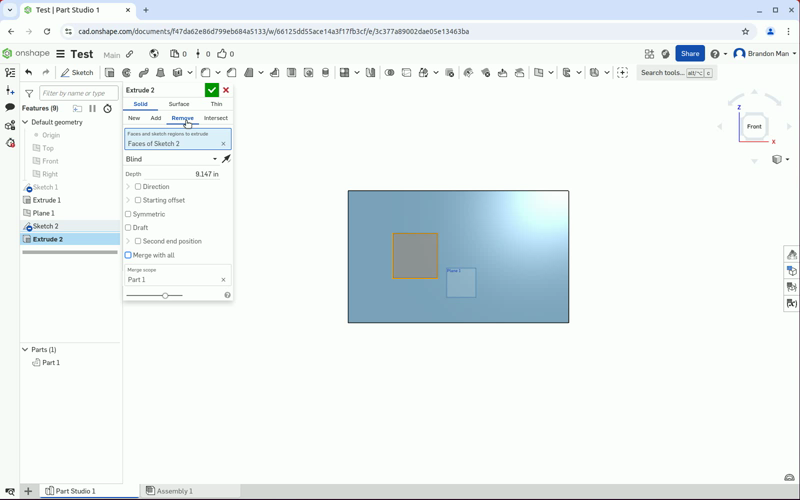
key(space)
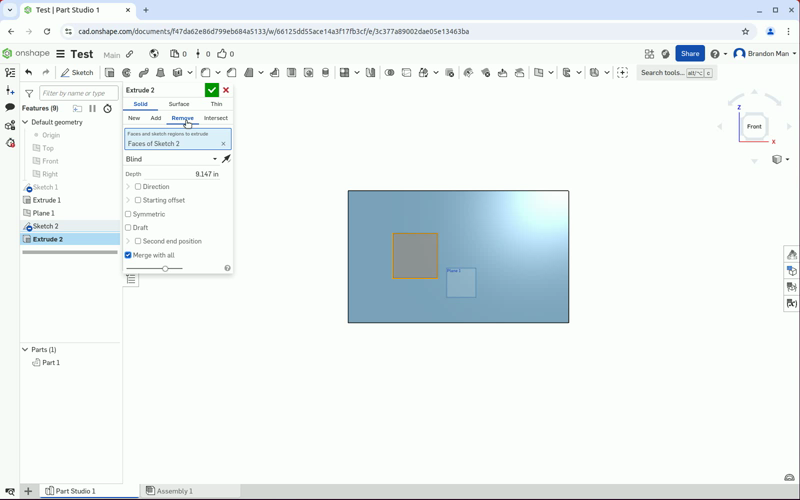
key(enter)
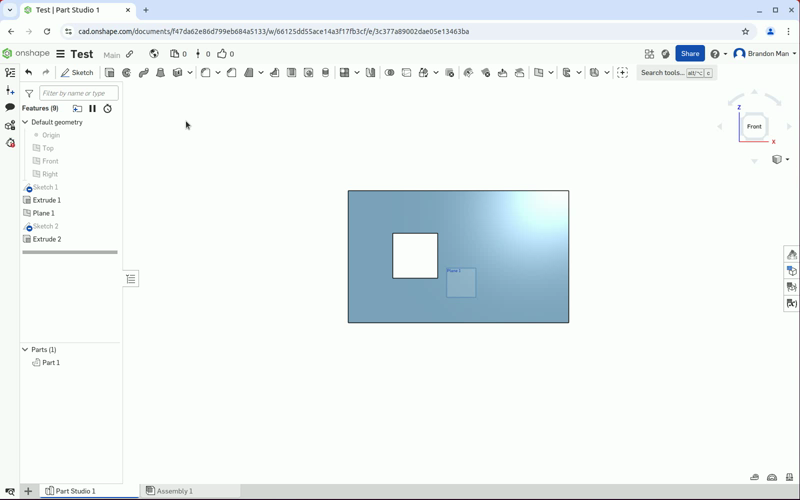
key(shift+h)
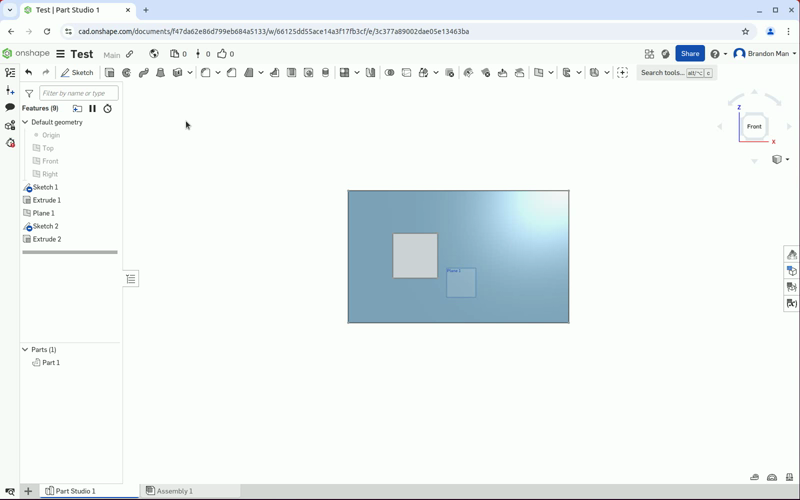
key(shift+h)
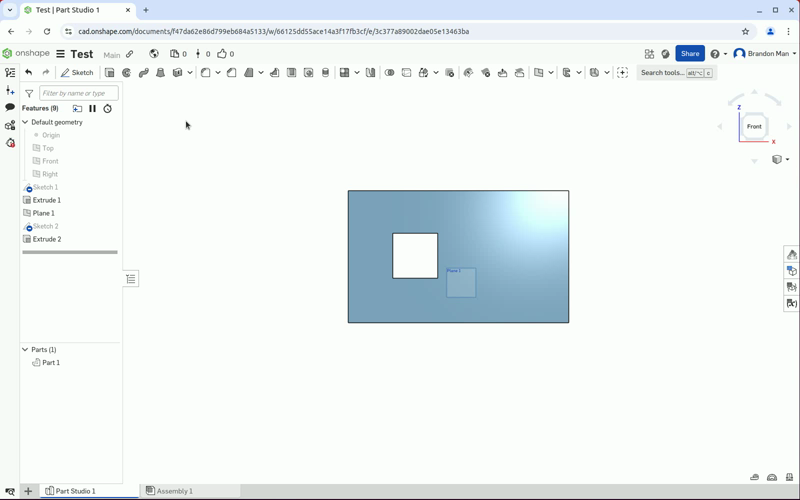
mouse_move(73, 189)
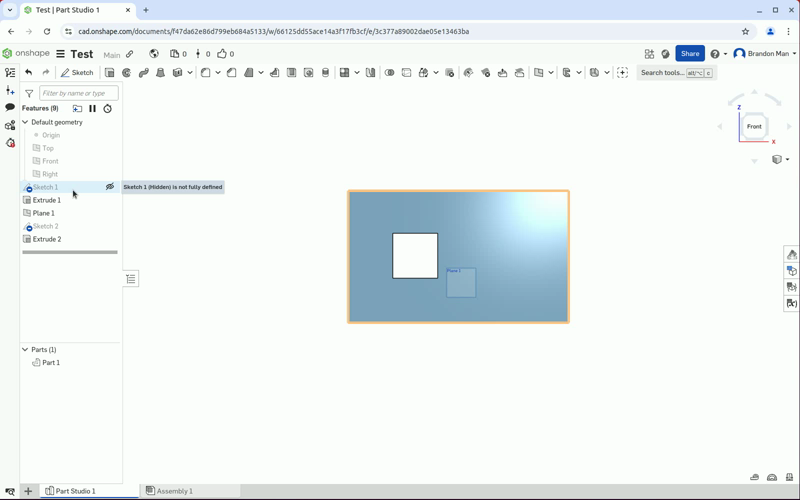
click(73, 189)
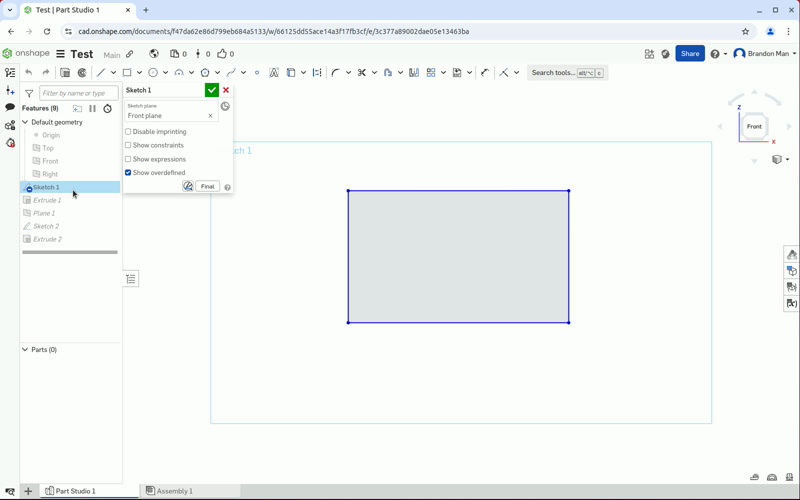
mouse_move(229, 92)
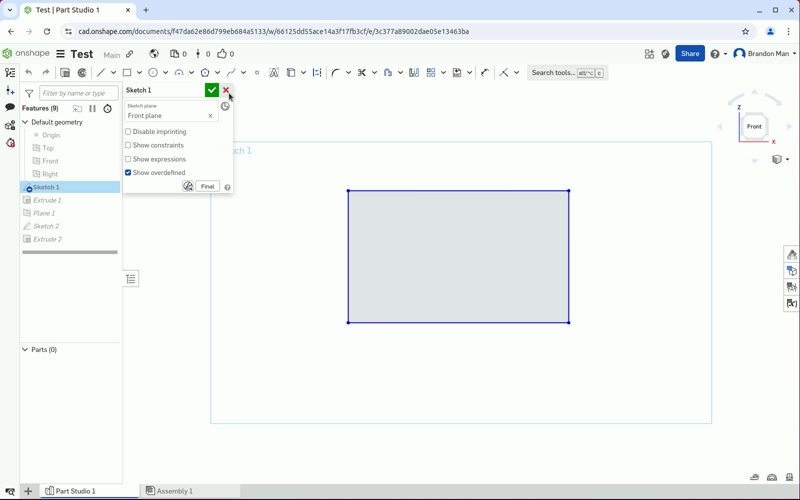
click(229, 92)
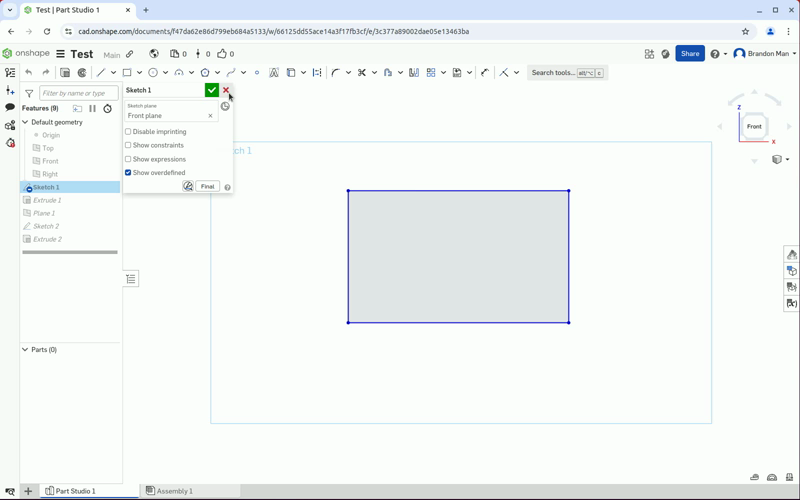
key(shift+s)
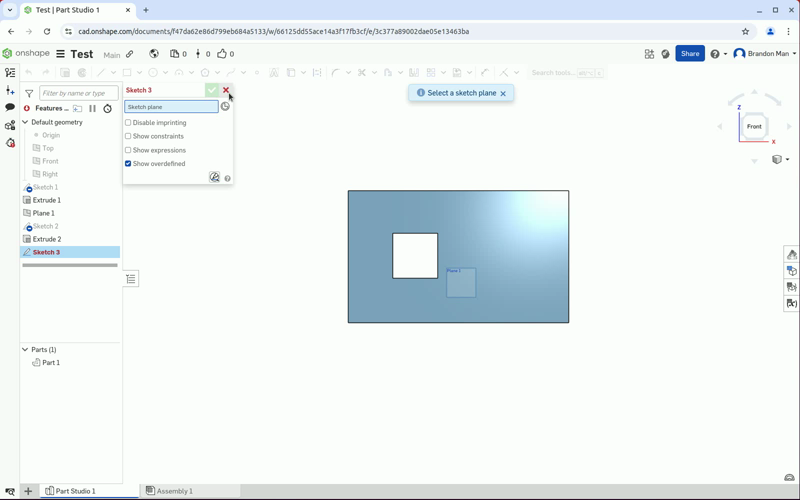
mouse_move(73, 215)
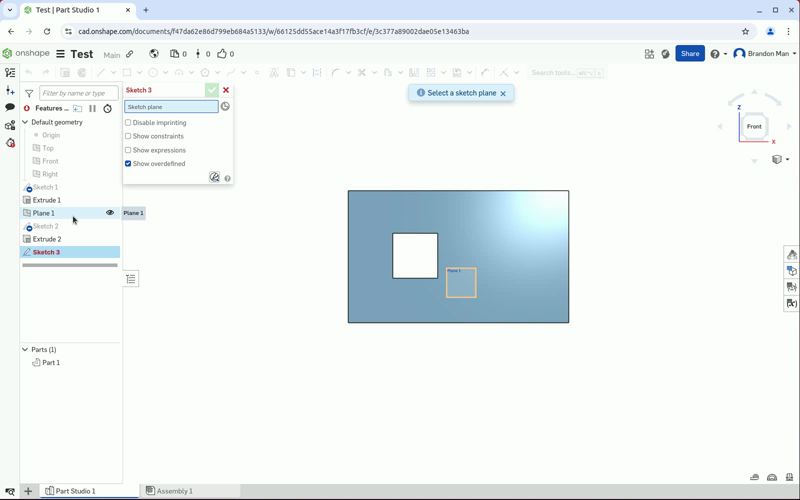
click(73, 215)
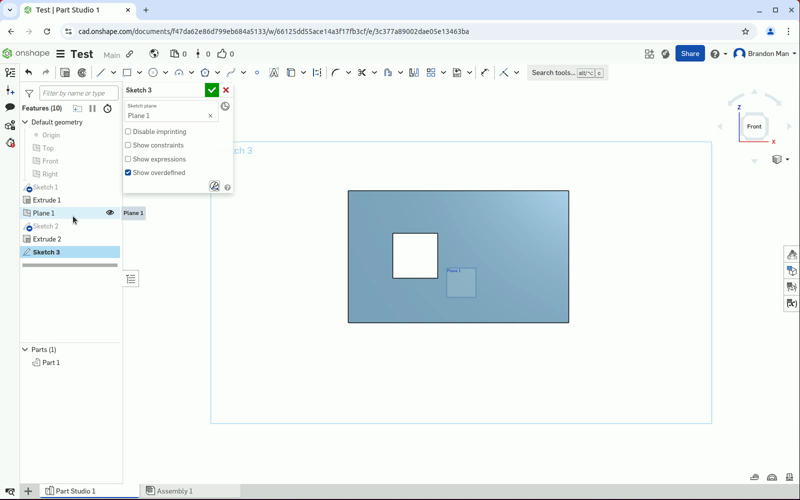
mouse_move(73, 352)
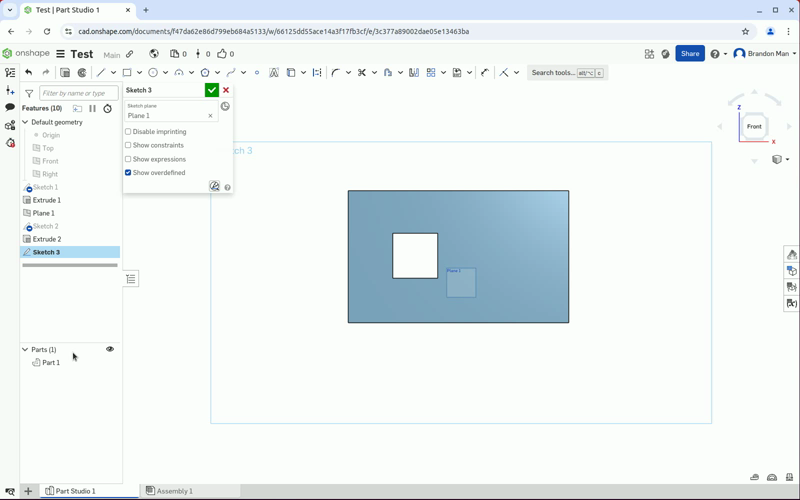
key(y)
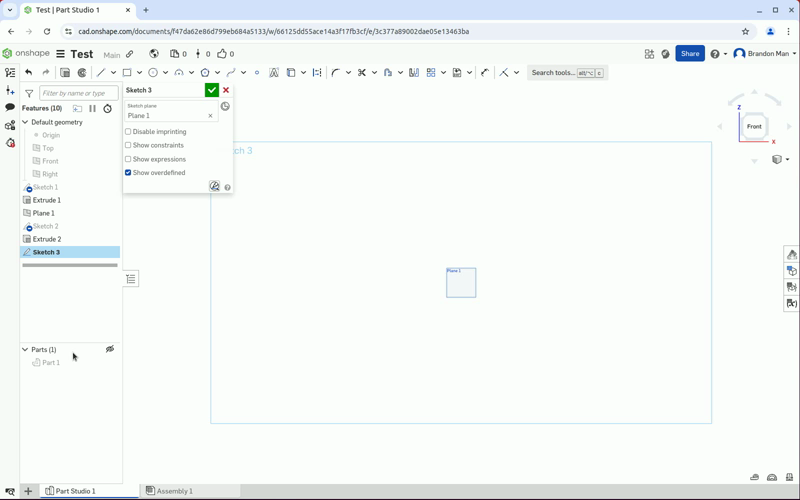
key(c)
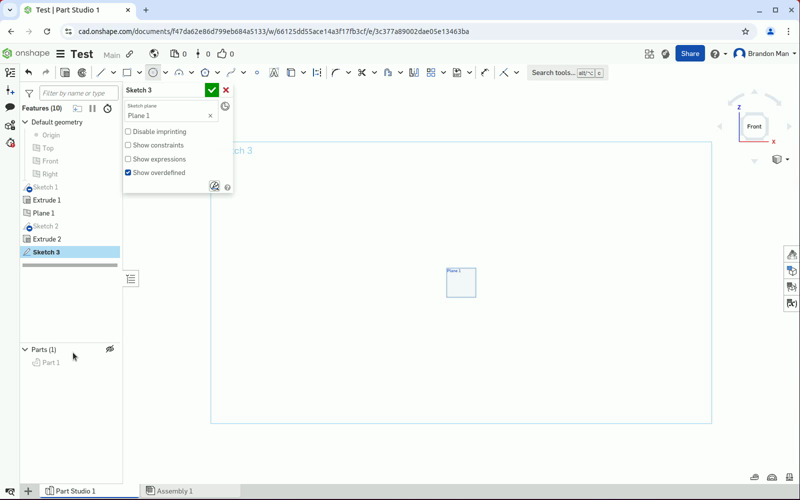
key_down(shift)
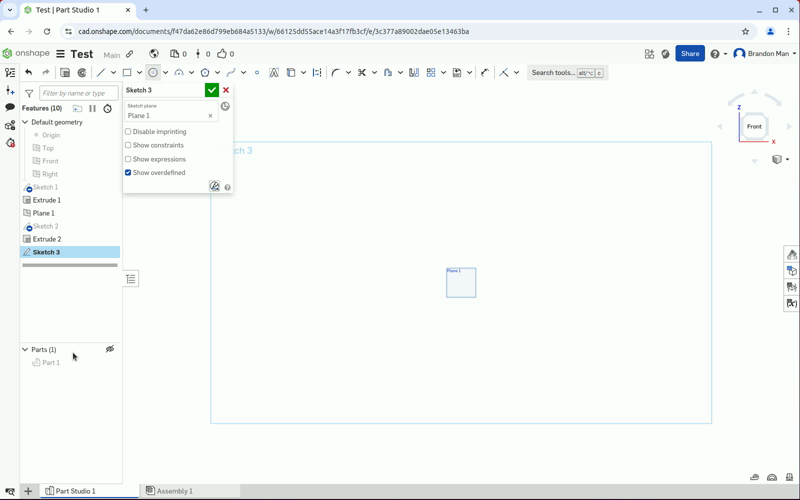
mouse_move(503, 255)
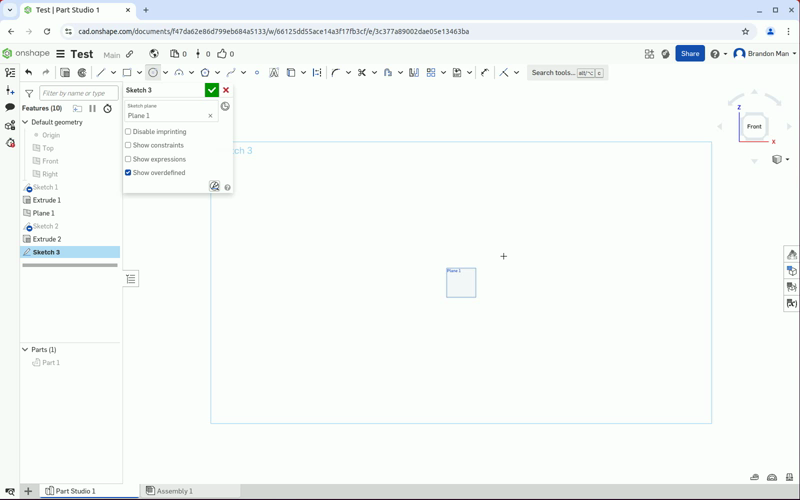
click(503, 255)
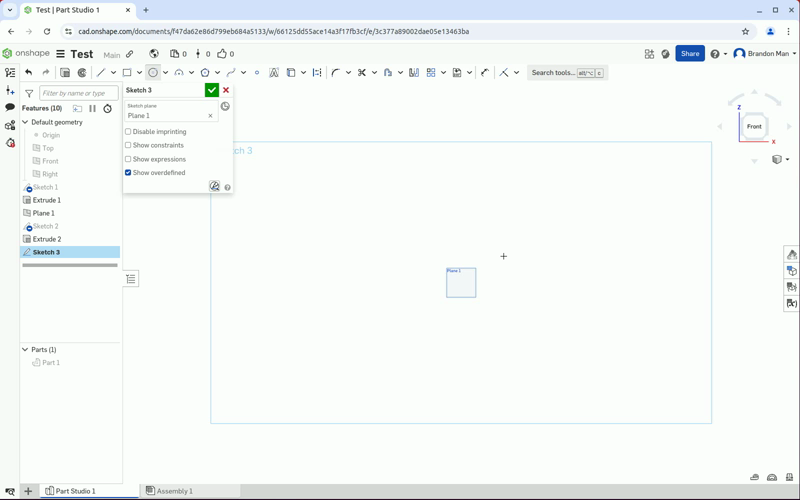
key_up(shift)
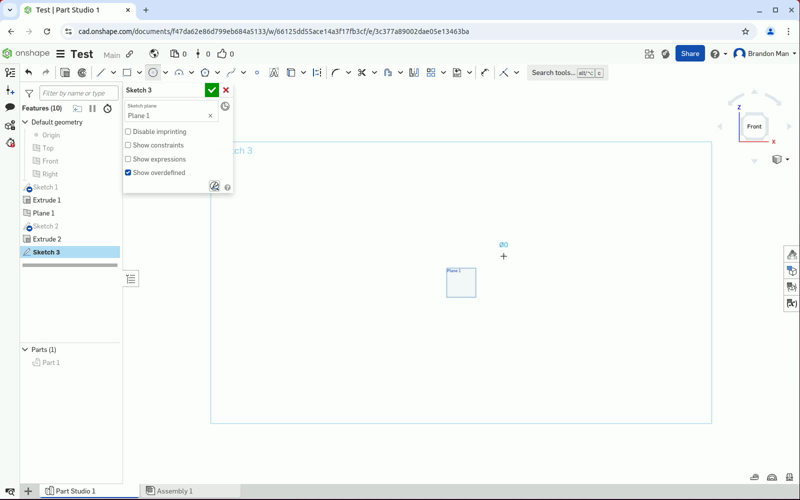
mouse_move(526, 255)
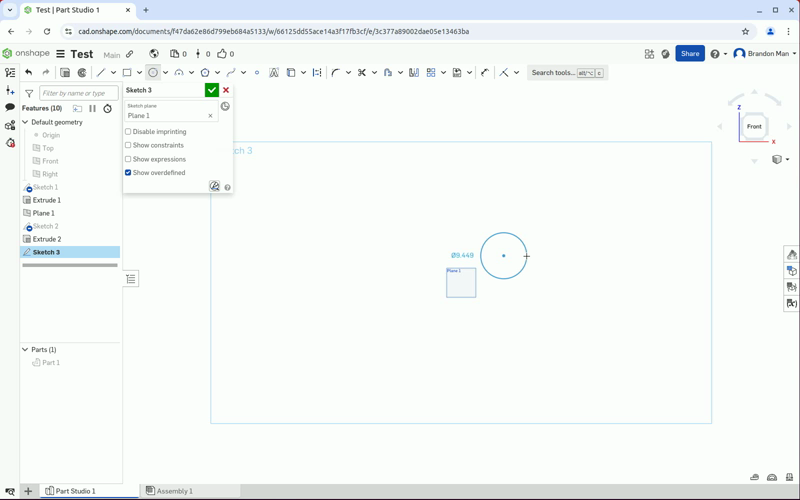
click(526, 255)
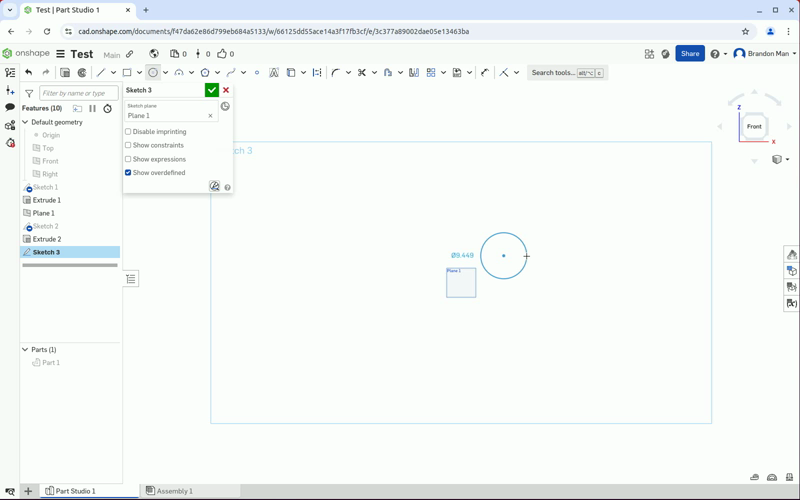
key(esc)
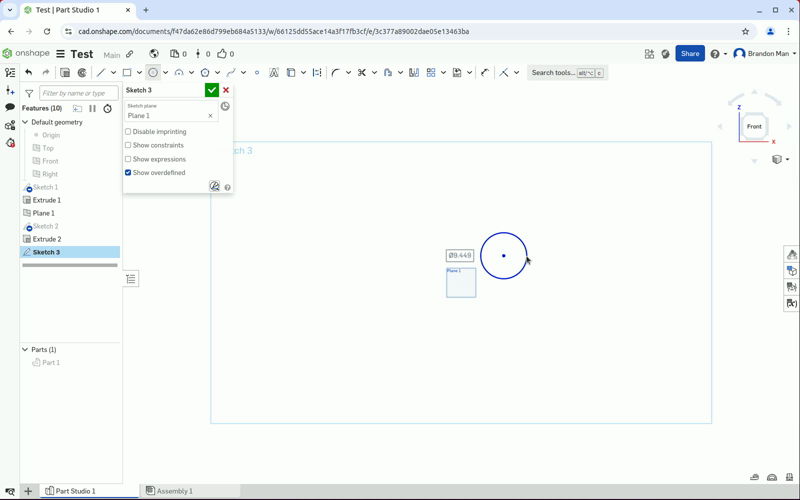
mouse_move(489, 250)
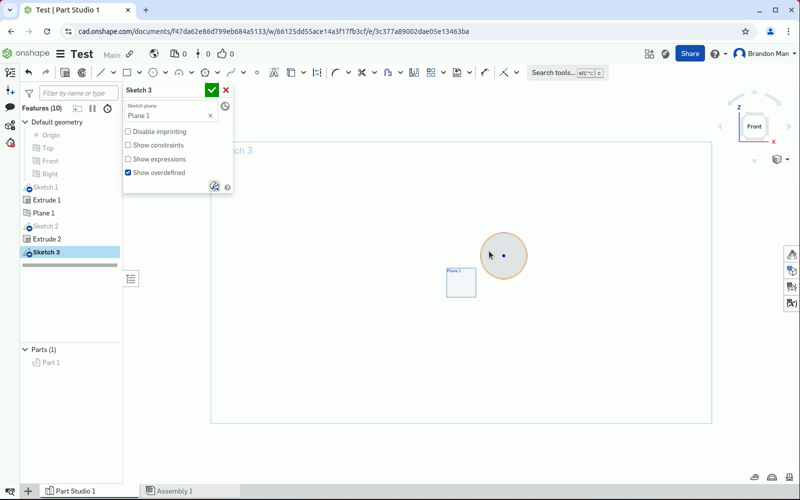
scroll(6)
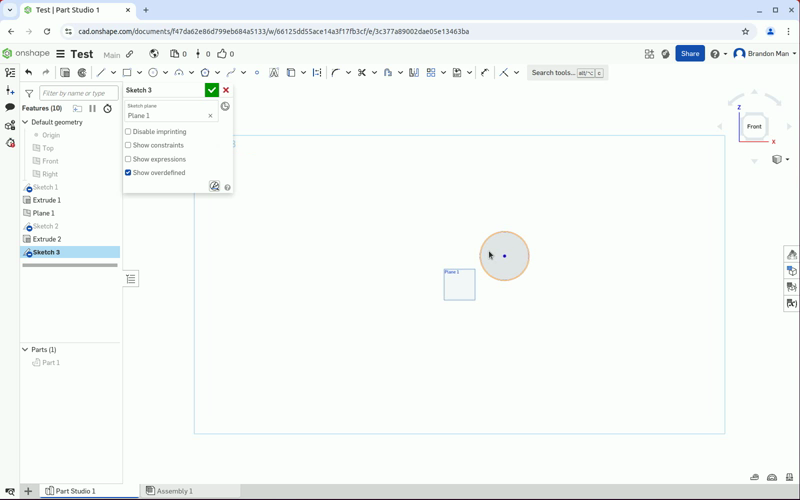
scroll(6)
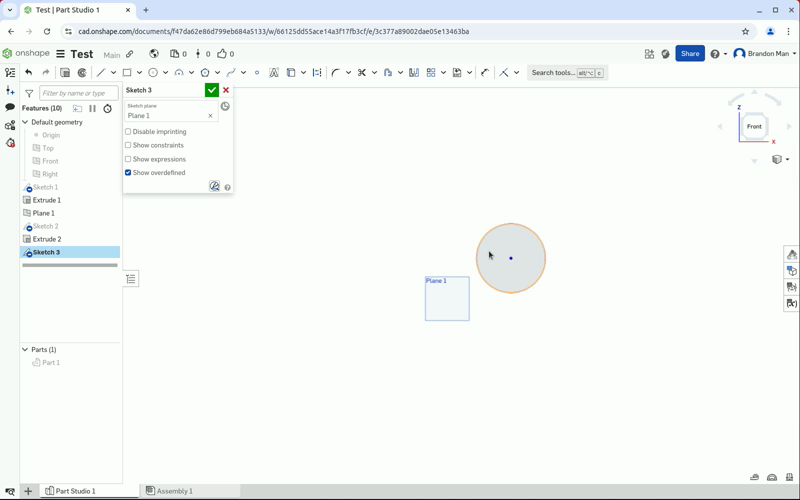
scroll(6)
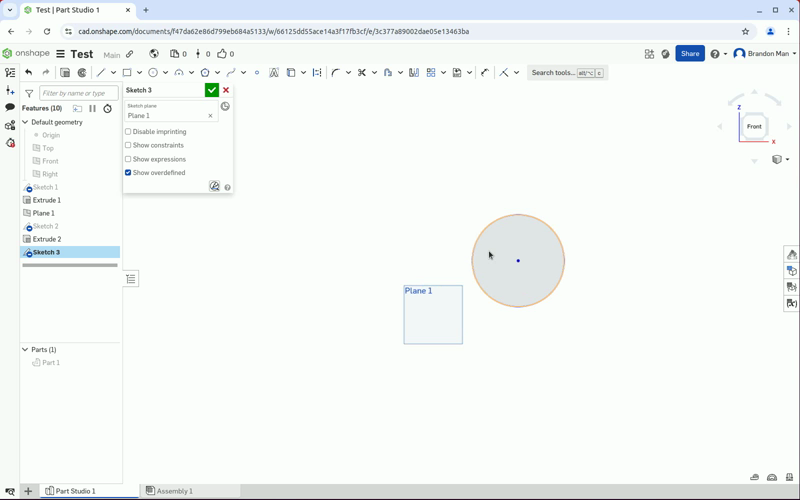
scroll(6)
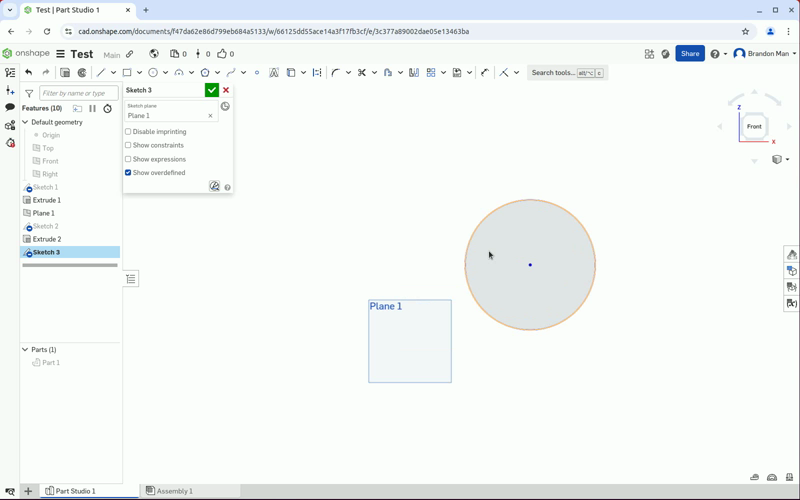
scroll(6)
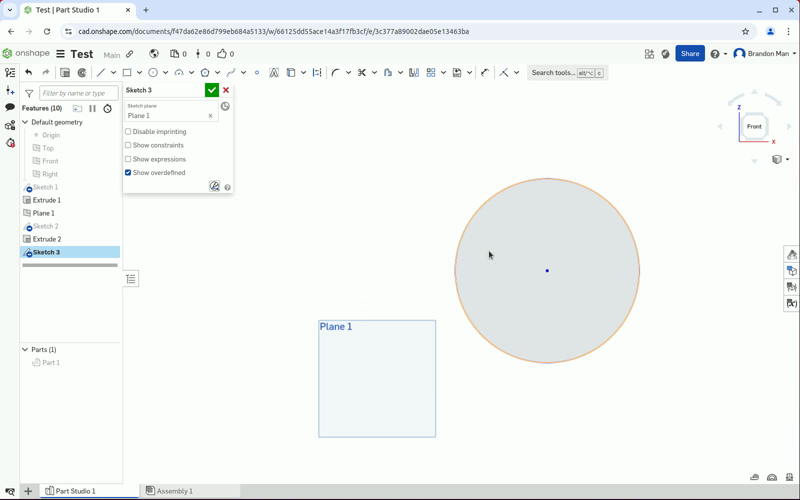
scroll(6)
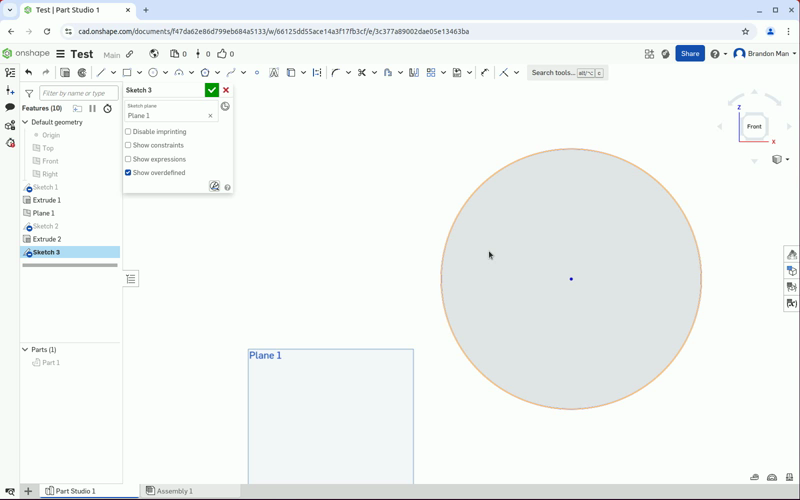
scroll(6)
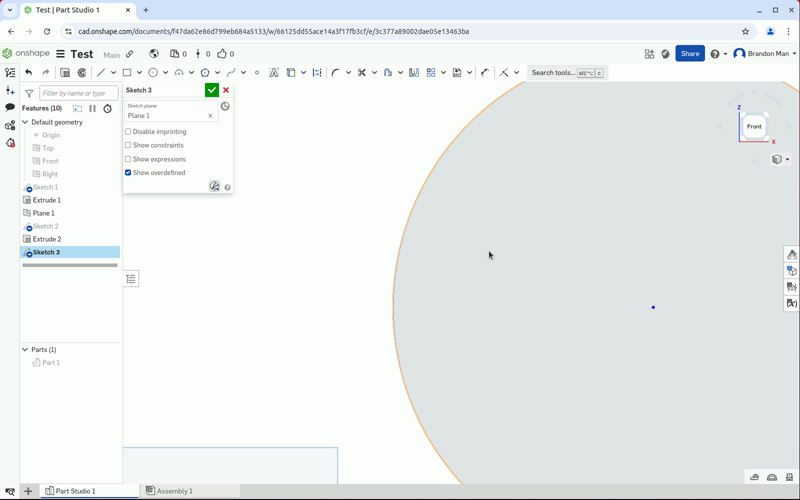
click(489, 250)
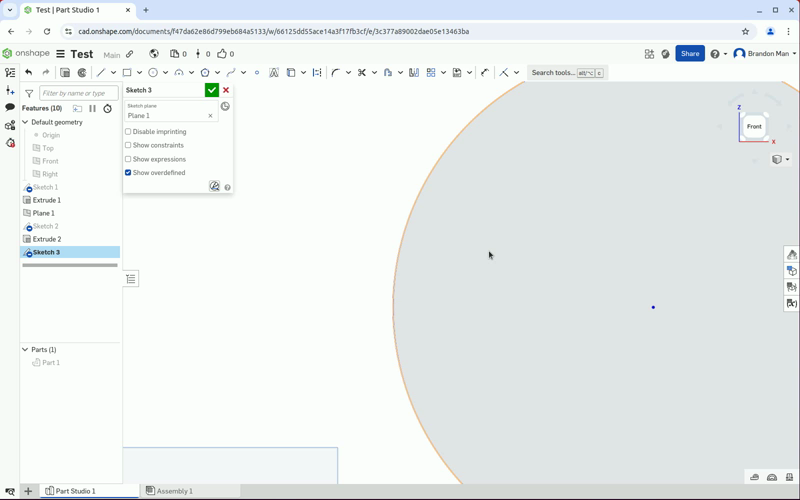
scroll(-6)
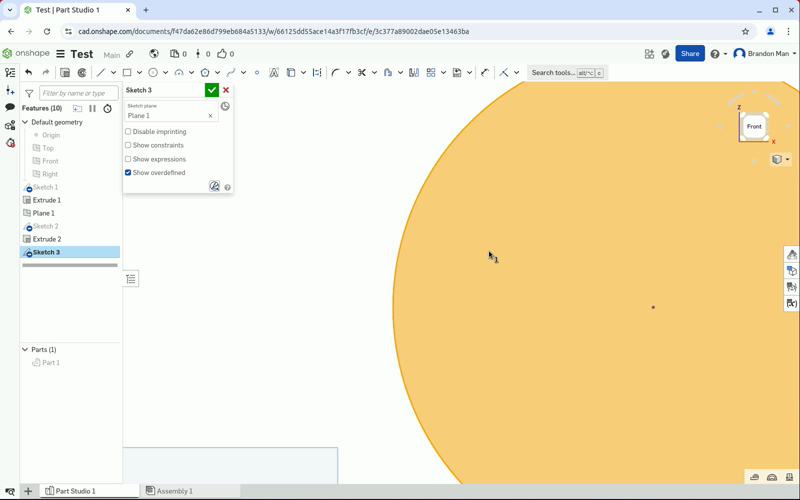
scroll(-6)
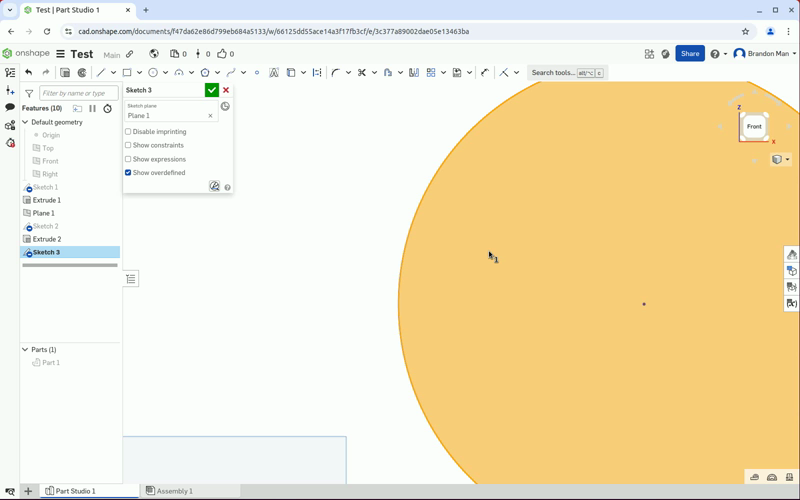
scroll(-6)
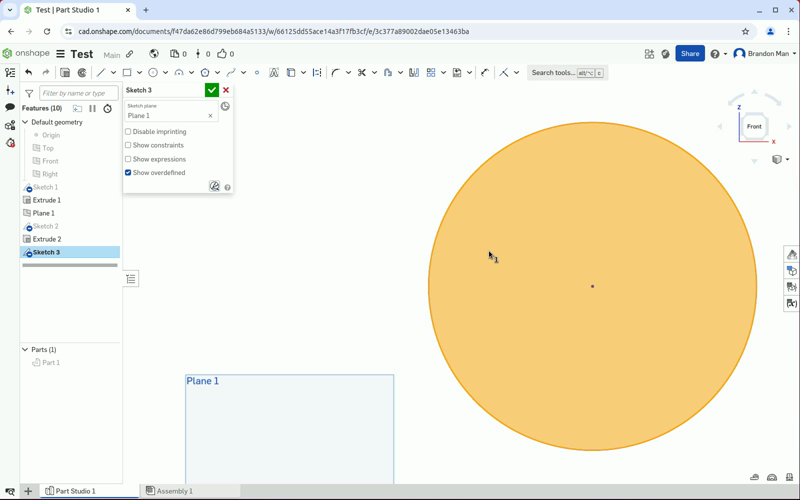
scroll(-6)
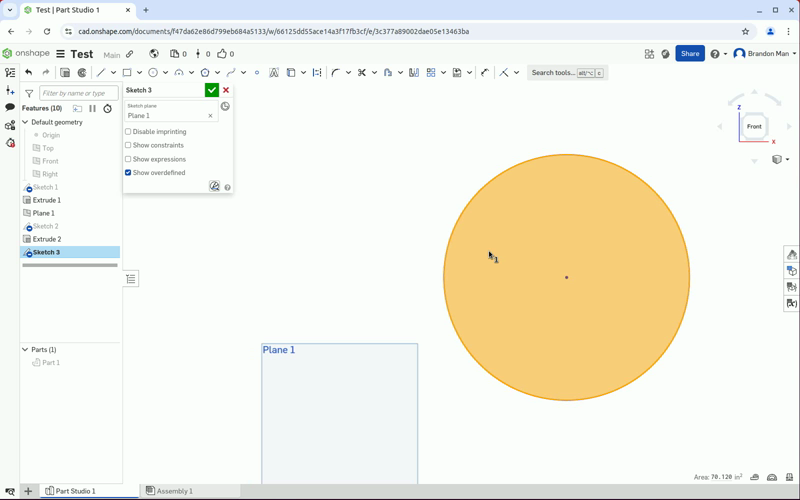
scroll(-6)
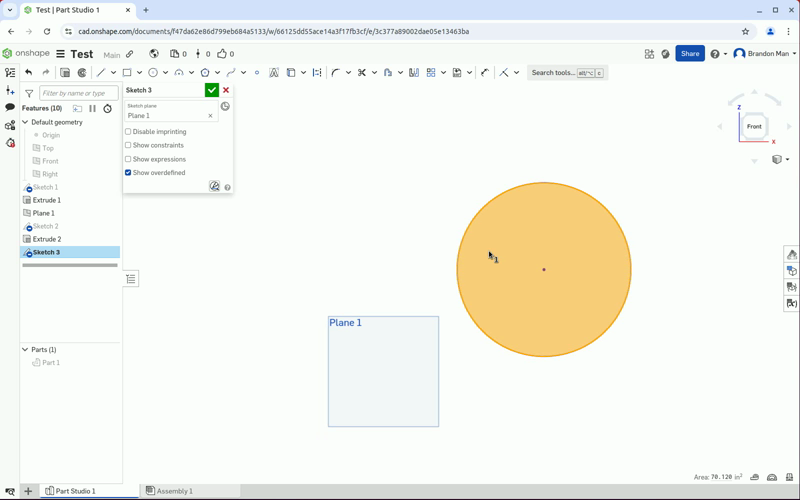
scroll(-6)
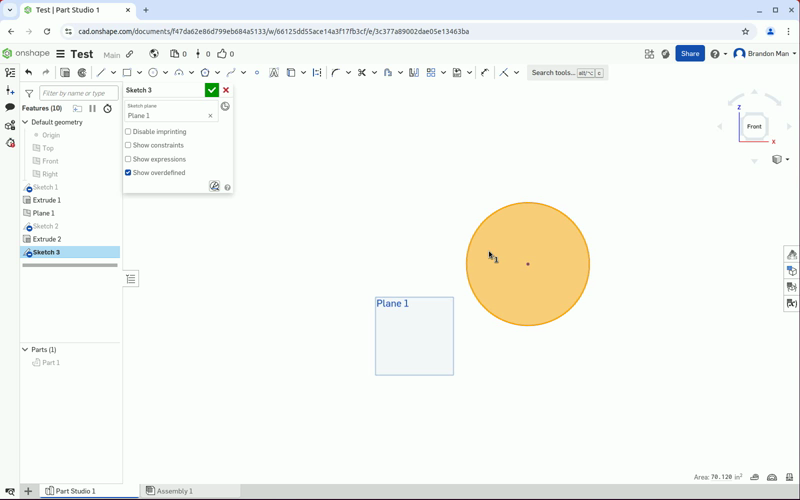
scroll(-6)
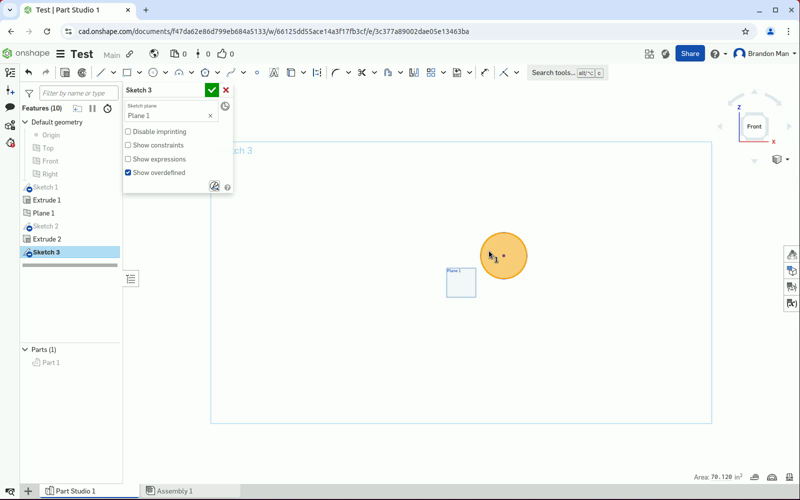
mouse_move(73, 352)
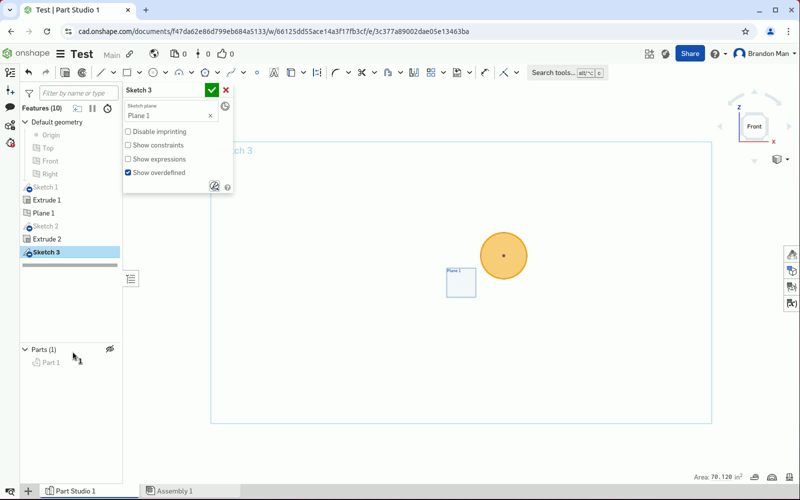
key(shift+y)
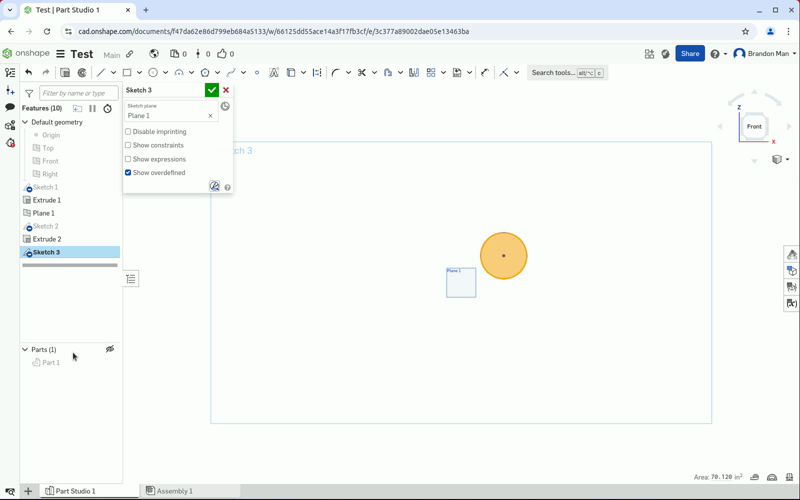
key(shift+e)
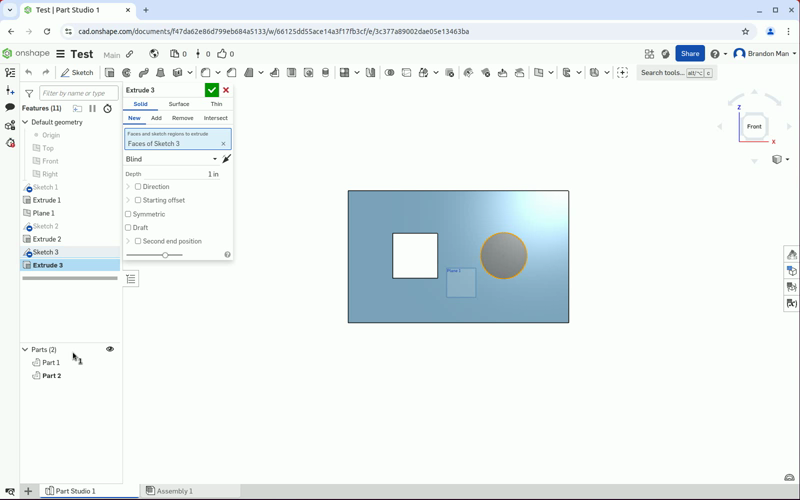
mouse_move(143, 106)
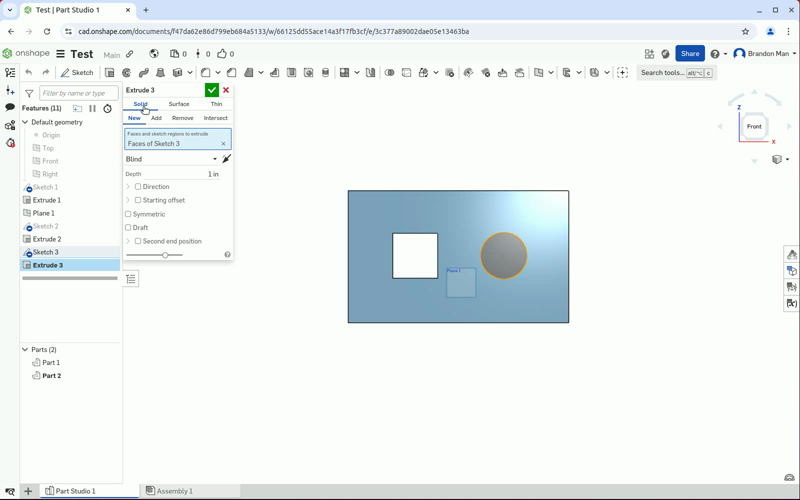
click(143, 106)
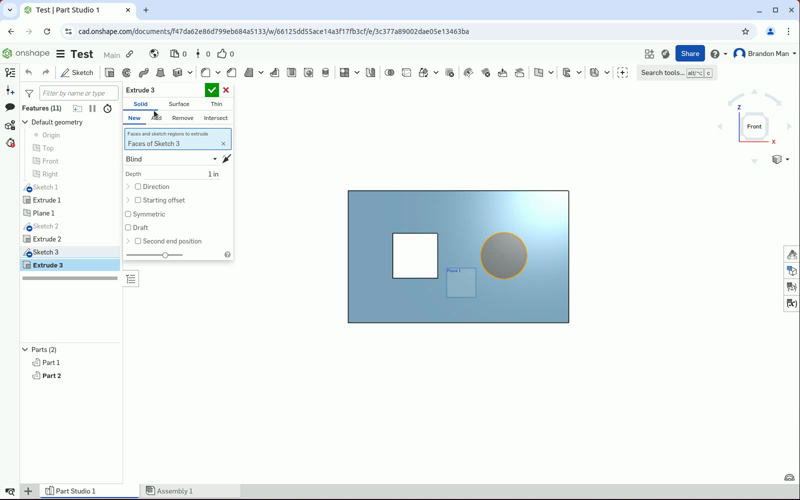
mouse_move(186, 120)
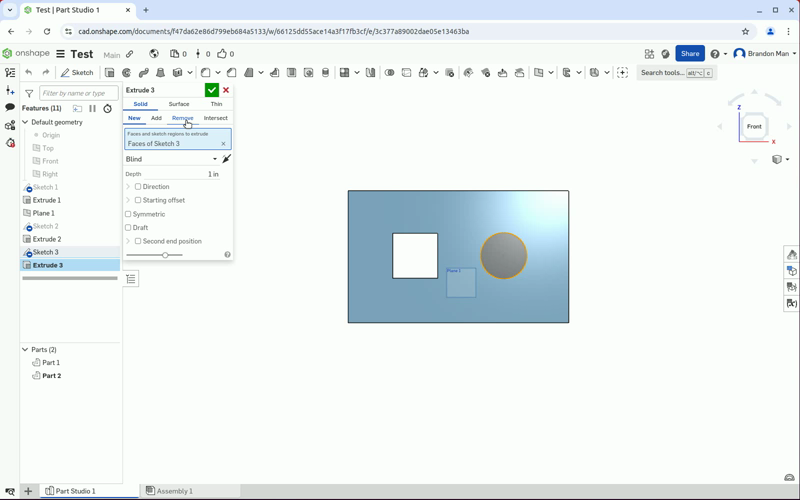
click(186, 120)
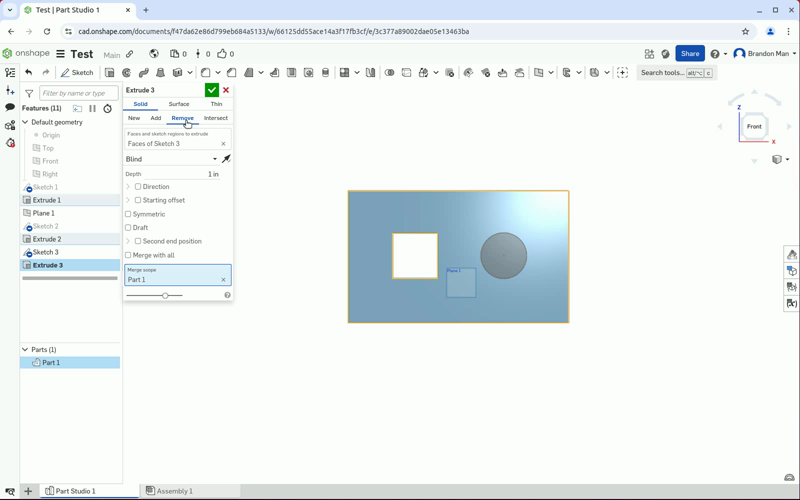
key(tab, 4)
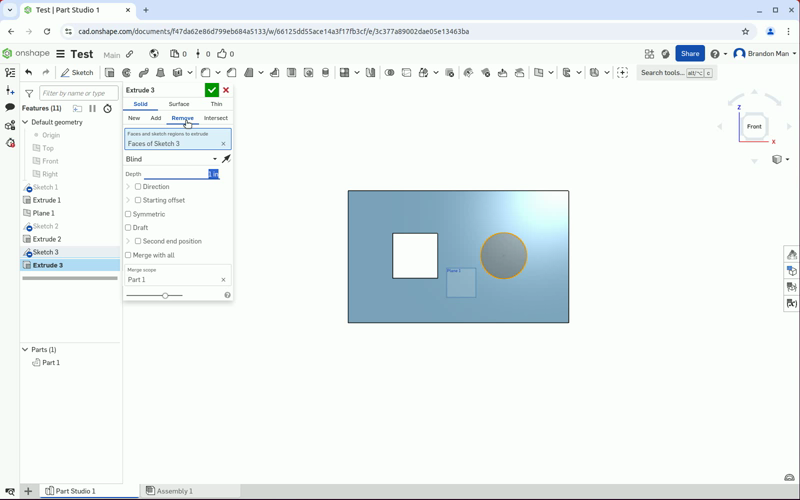
text(9.147)
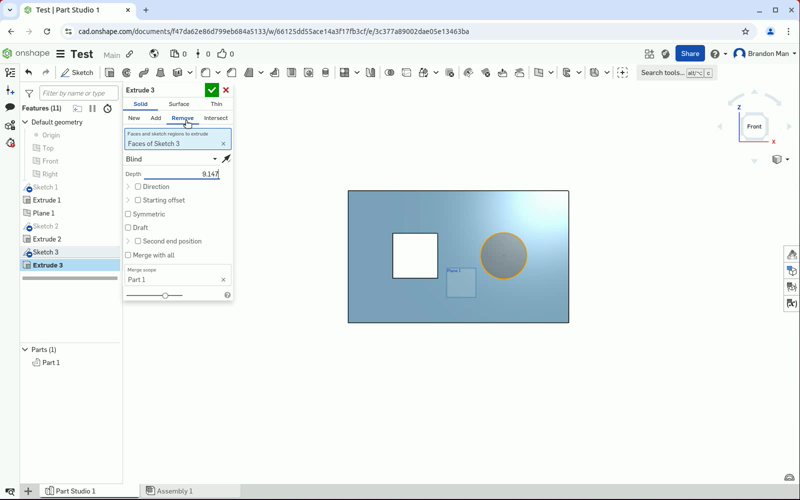
key(tab, 6)
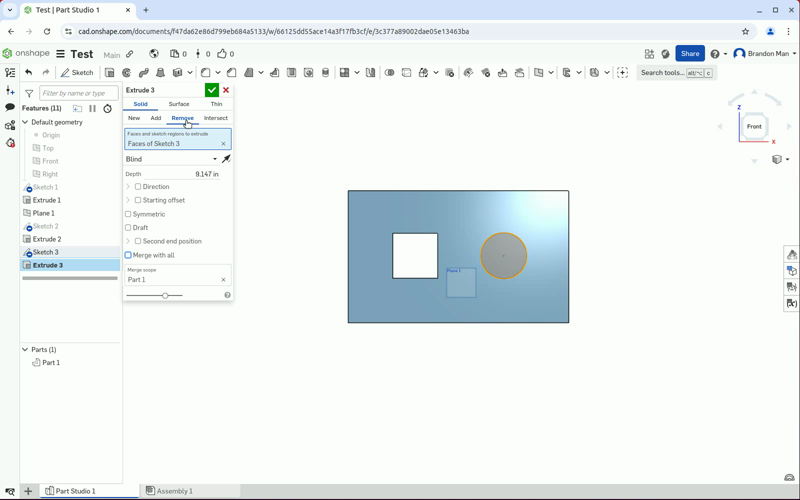
key(space)
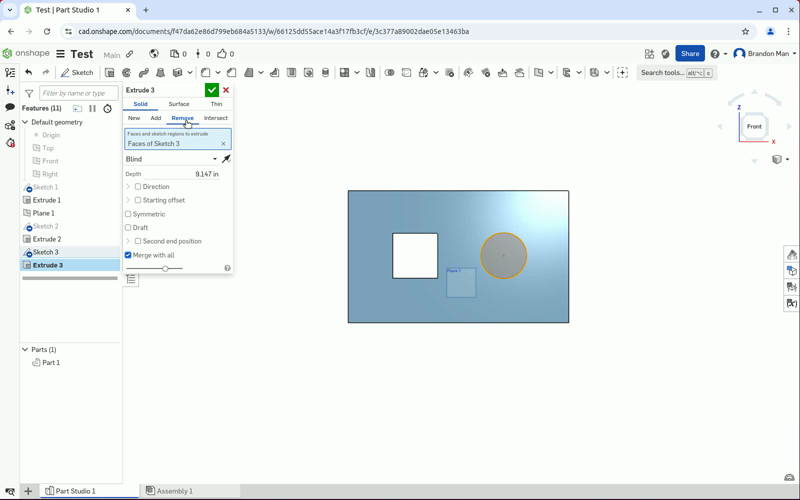
key(enter)
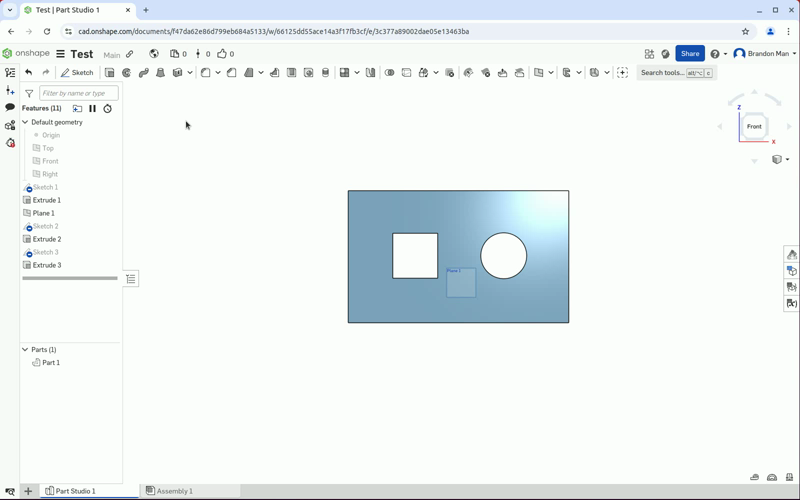
key(shift+h)
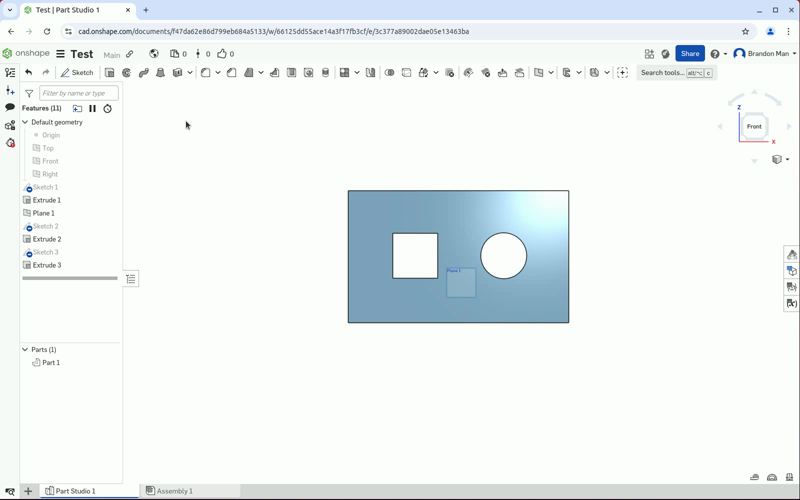
key(shift+h)
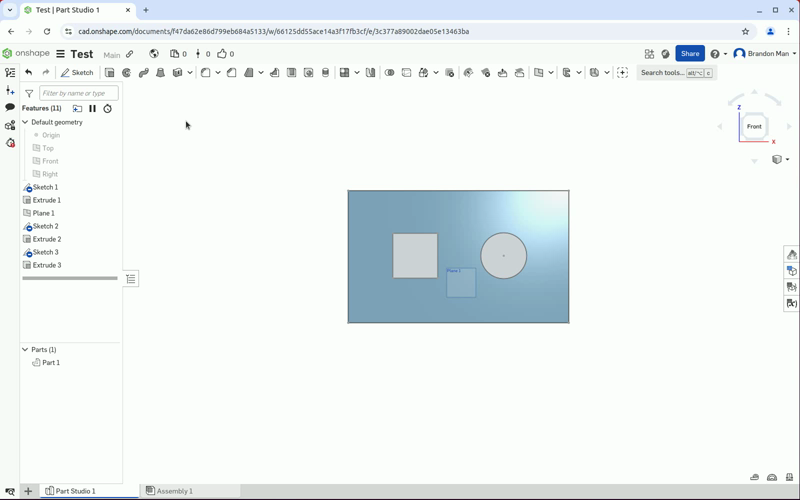
key(shift+7)
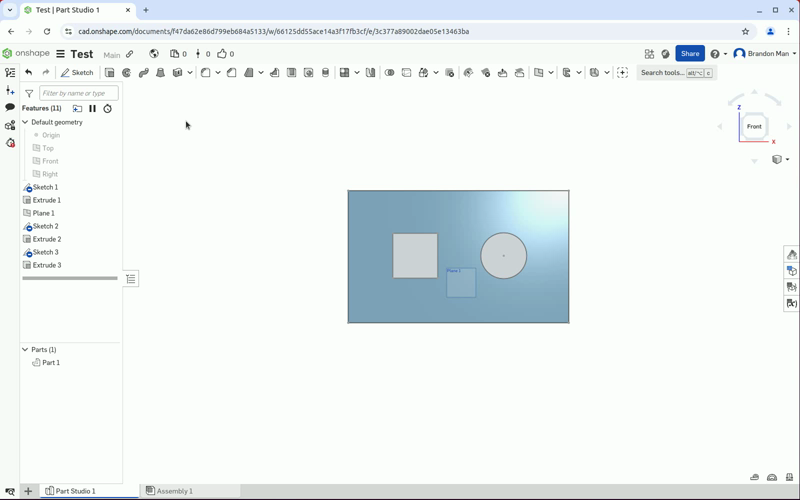
key(left, 2)
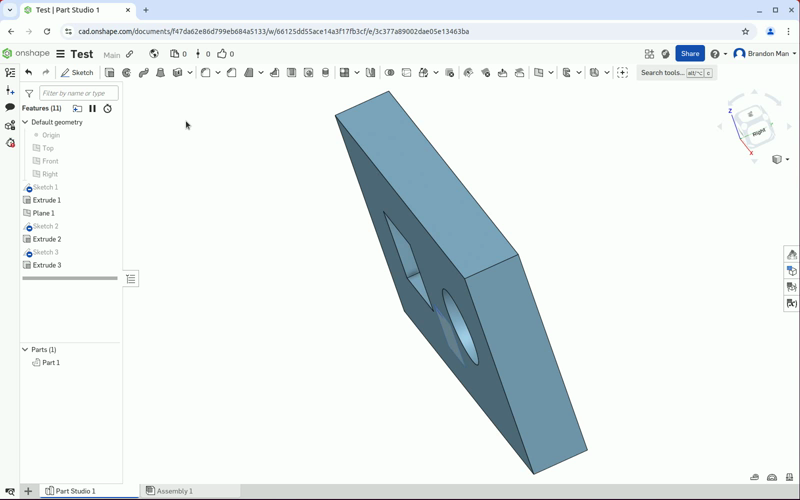
key(down, 2)
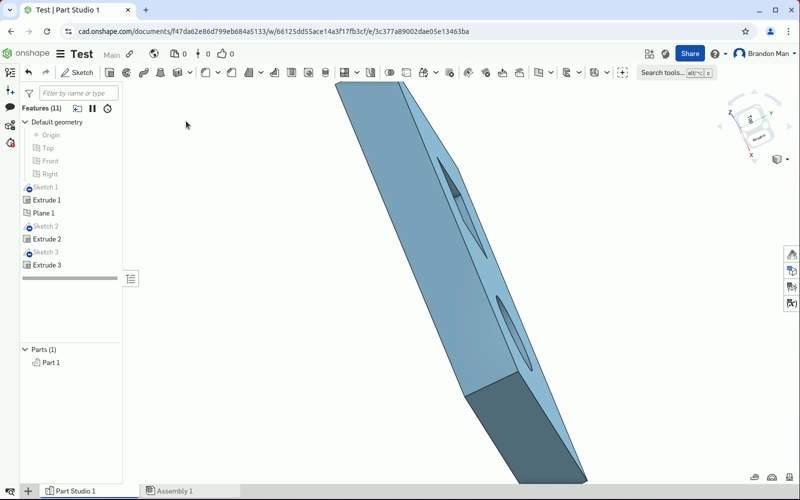
key(up, 2)
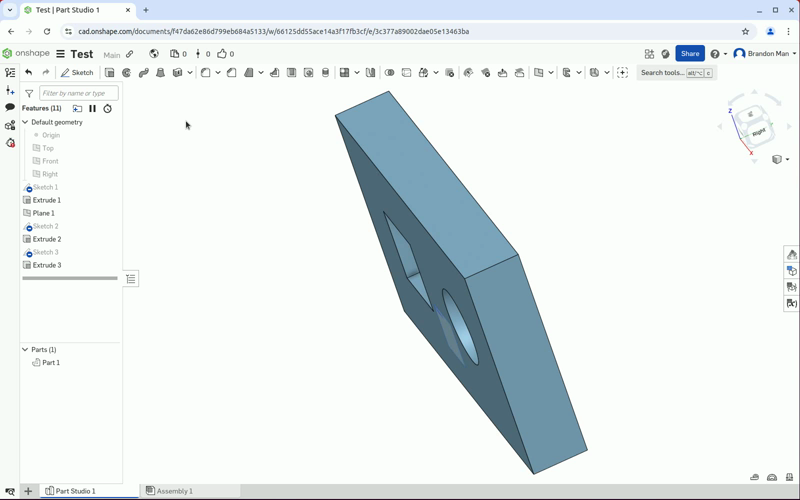
key(right, 2)
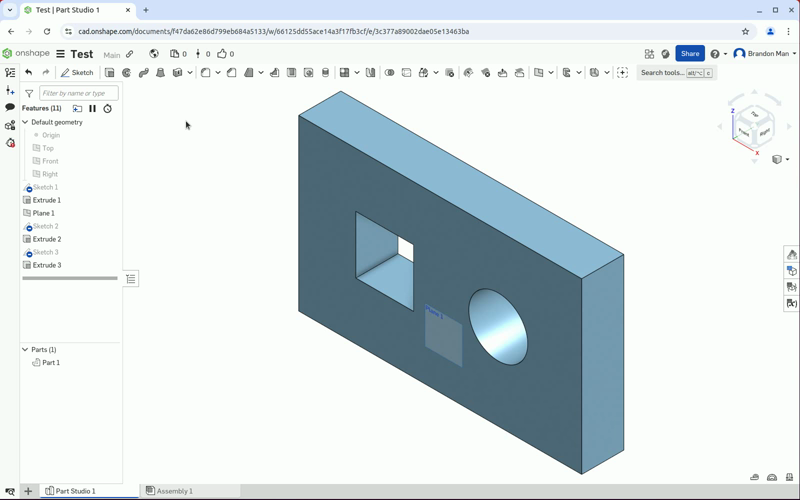
mouse_move(73, 189)
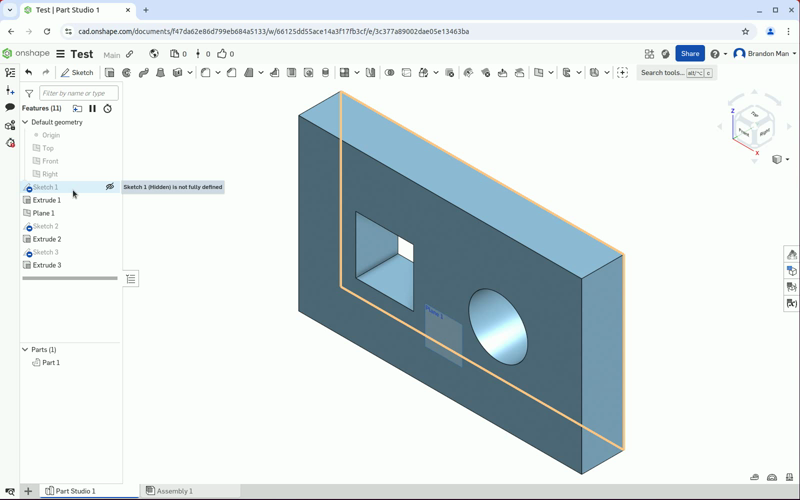
click(73, 189)